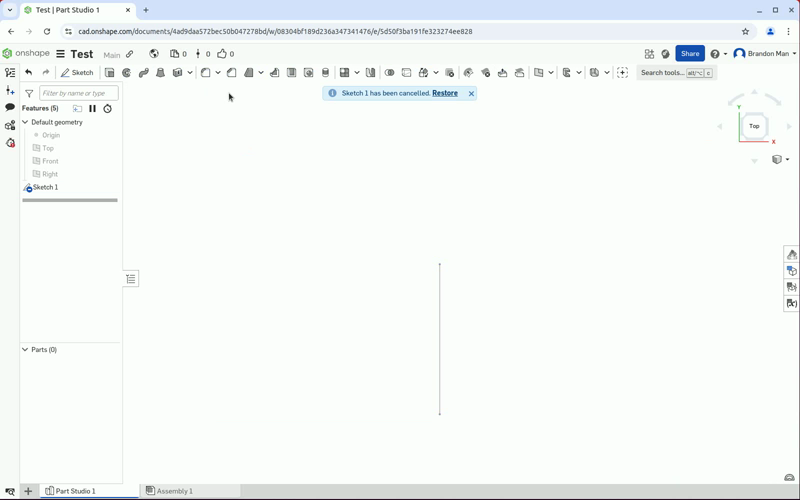
key(shift+h)
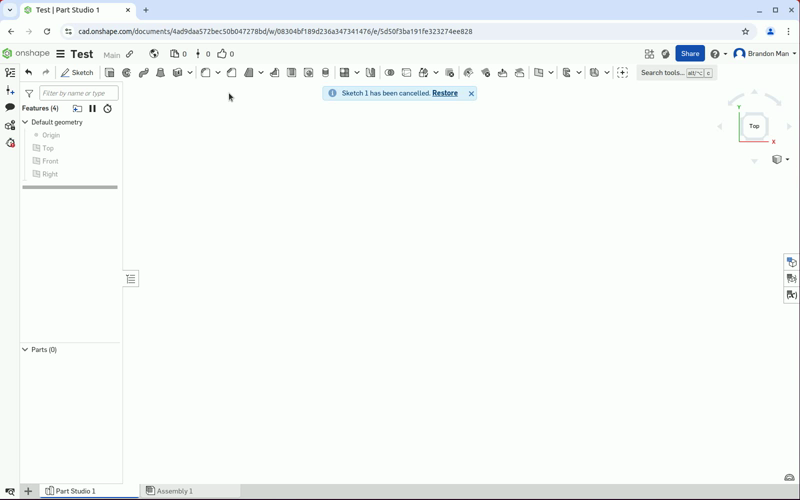
mouse_move(73, 352)
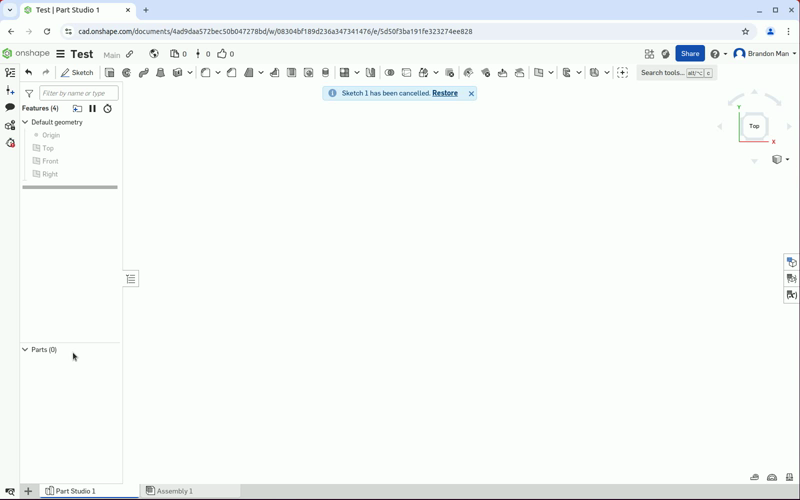
key(y)
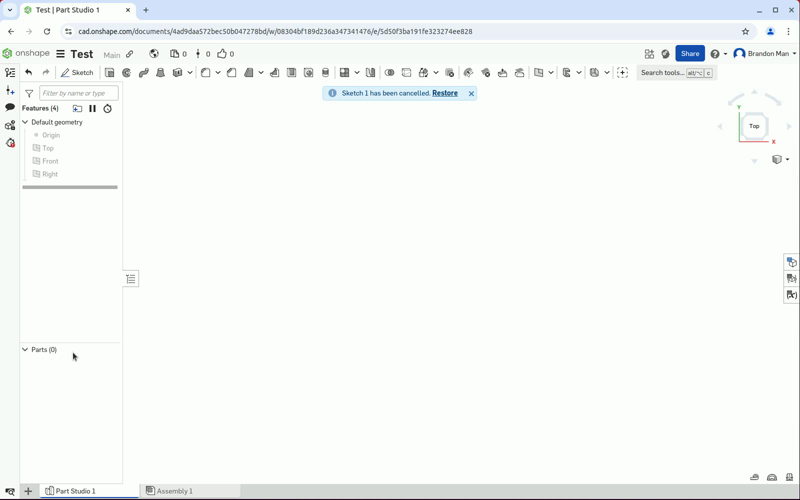
key(shift+p)
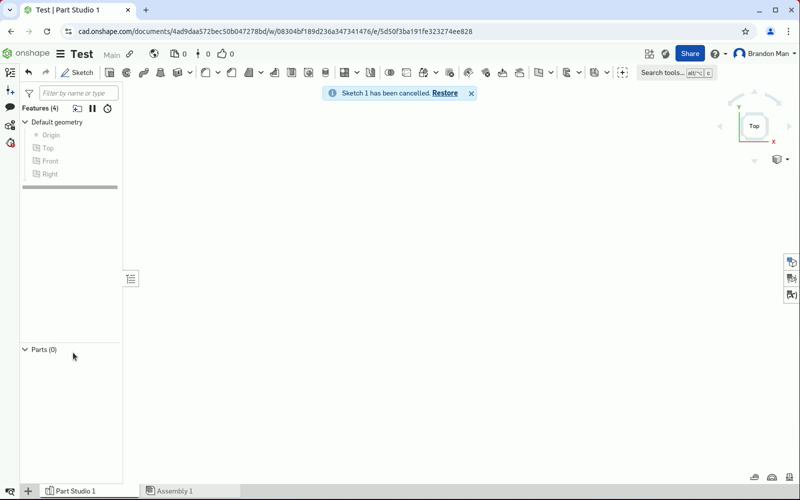
key(space)
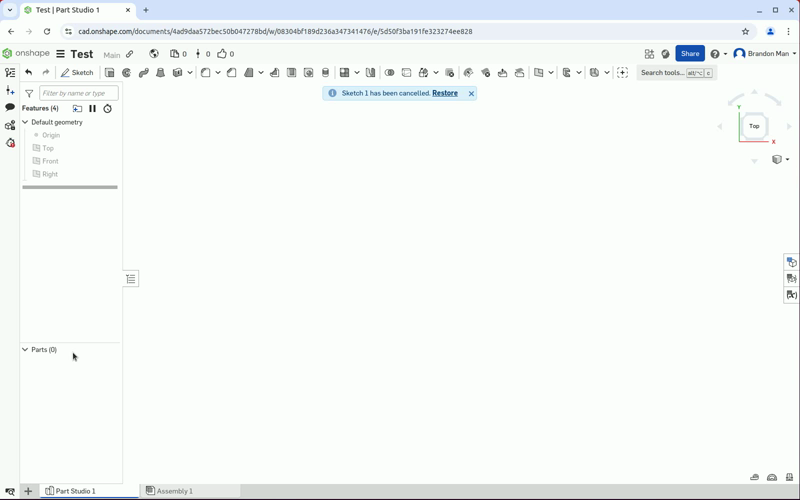
key_down(shift)
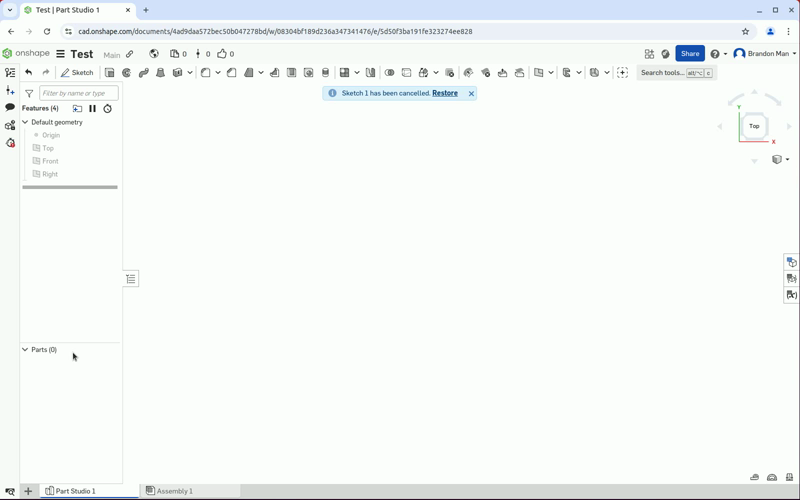
key(up)
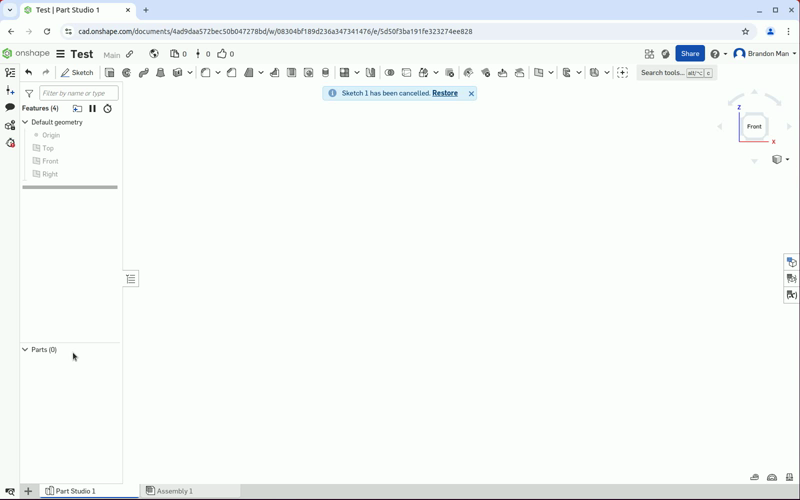
key_up(shift)
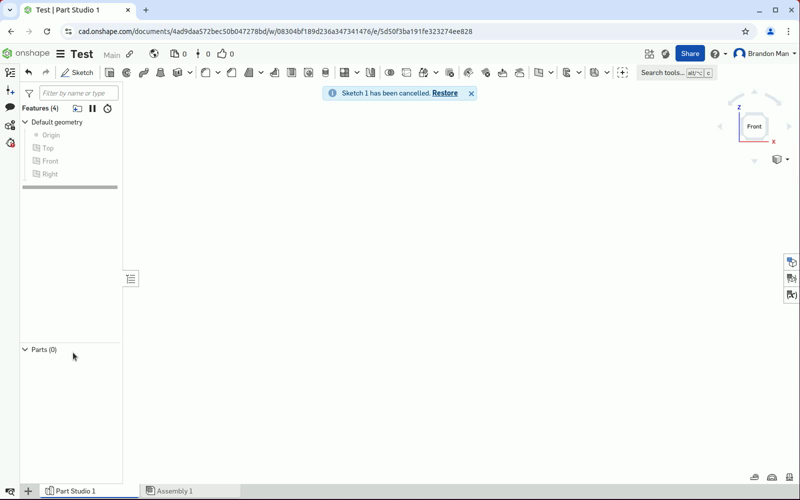
mouse_move(73, 352)
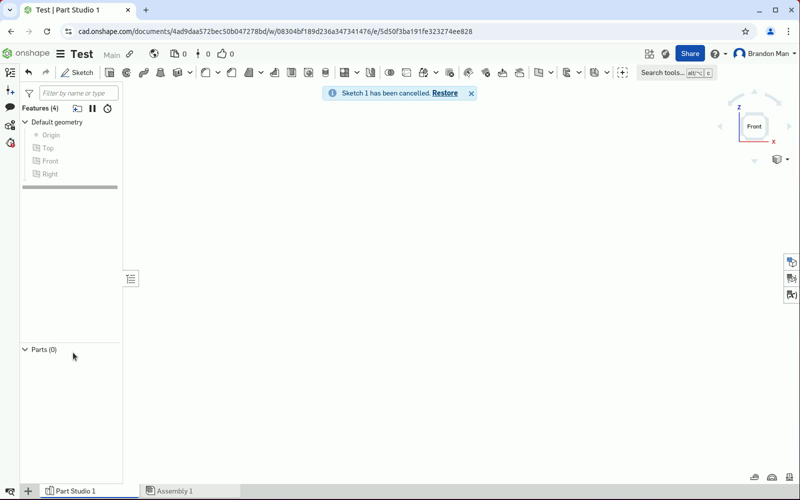
key(shift+y)
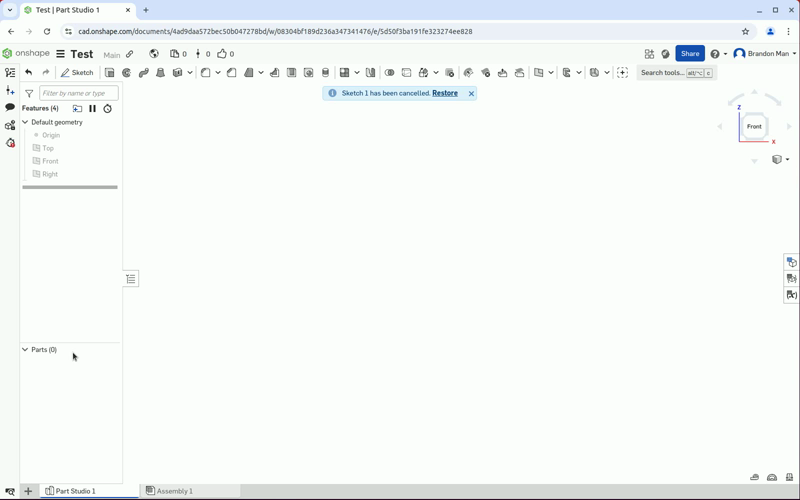
key(shift+s)
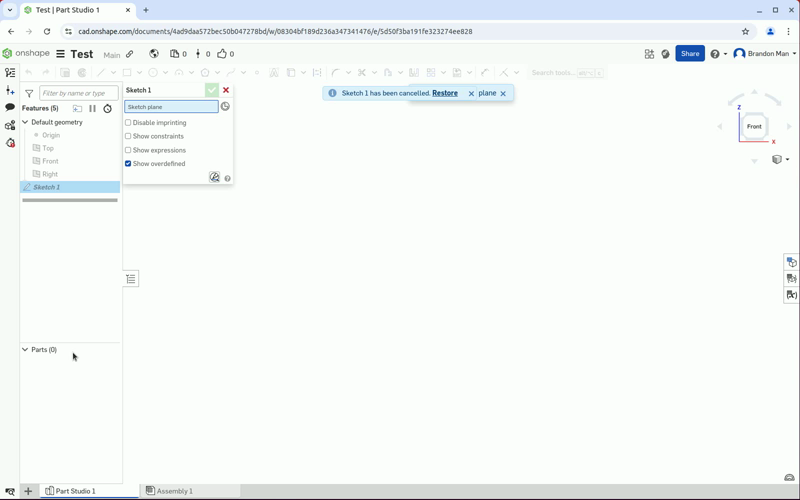
mouse_move(73, 163)
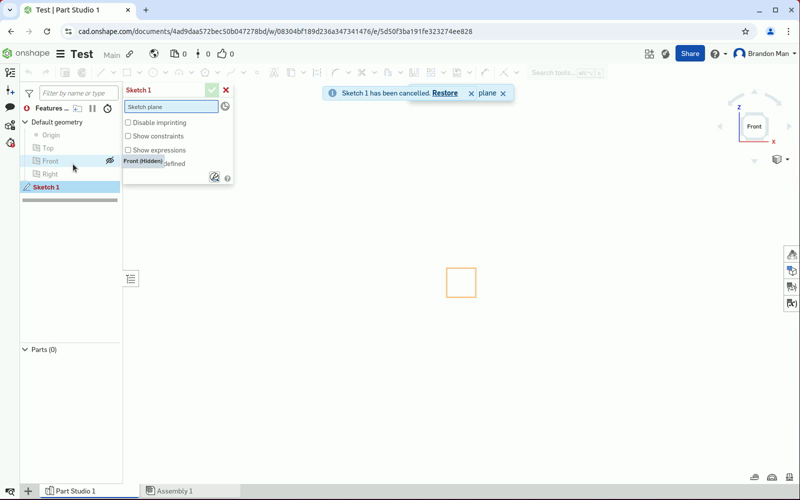
click(73, 163)
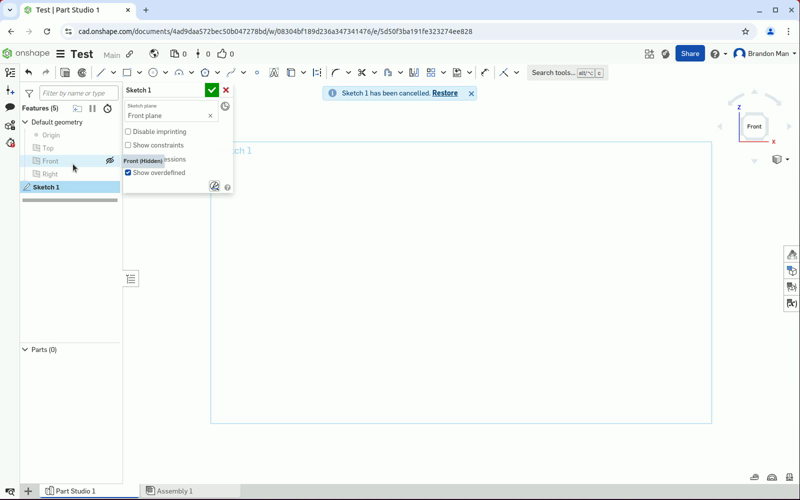
mouse_move(73, 352)
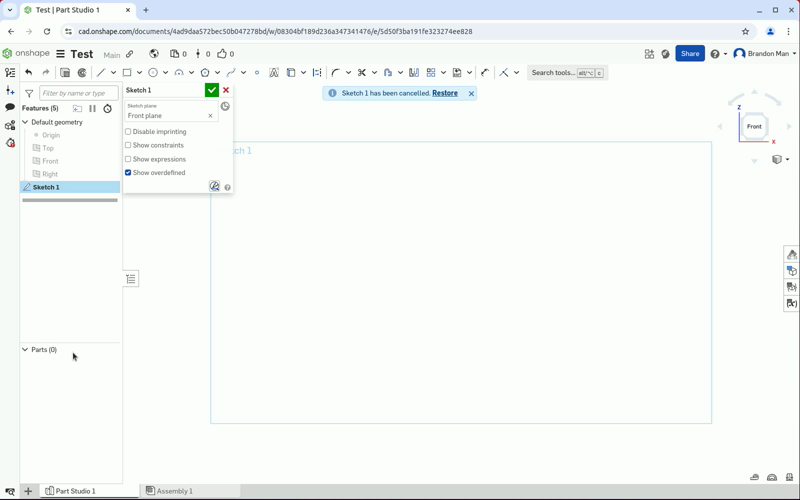
key(y)
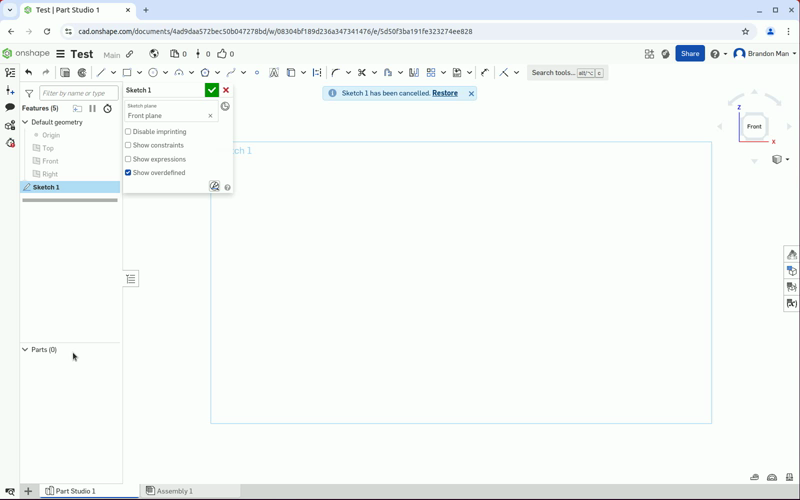
key(c)
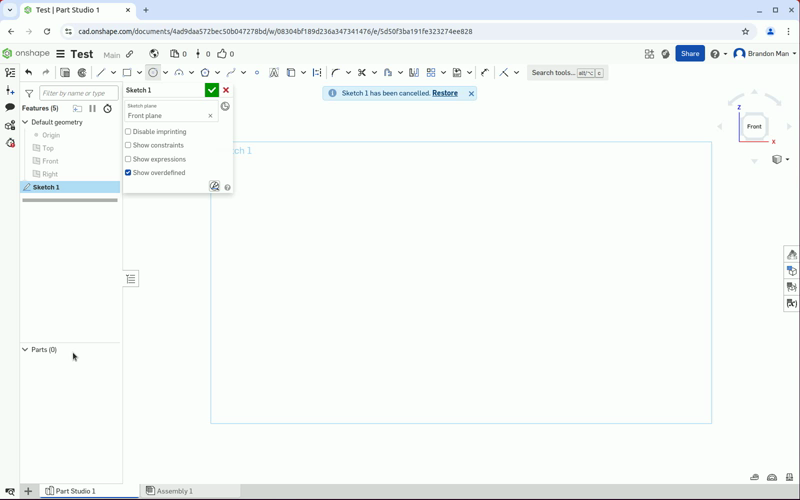
key_down(shift)
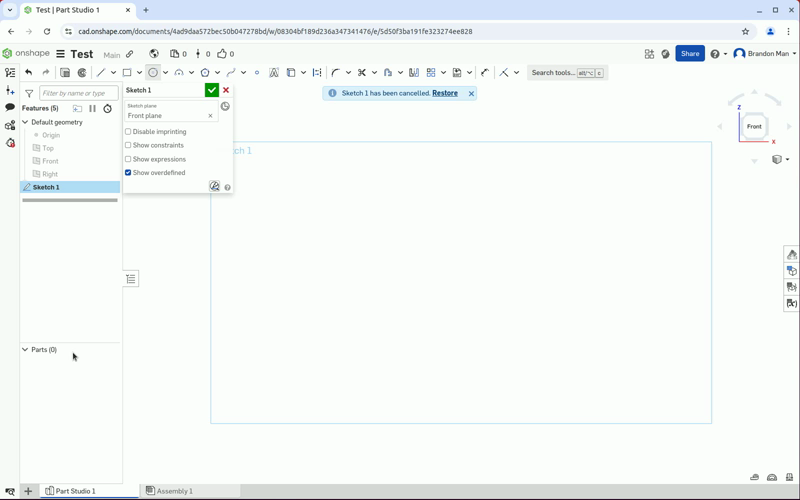
mouse_move(461, 282)
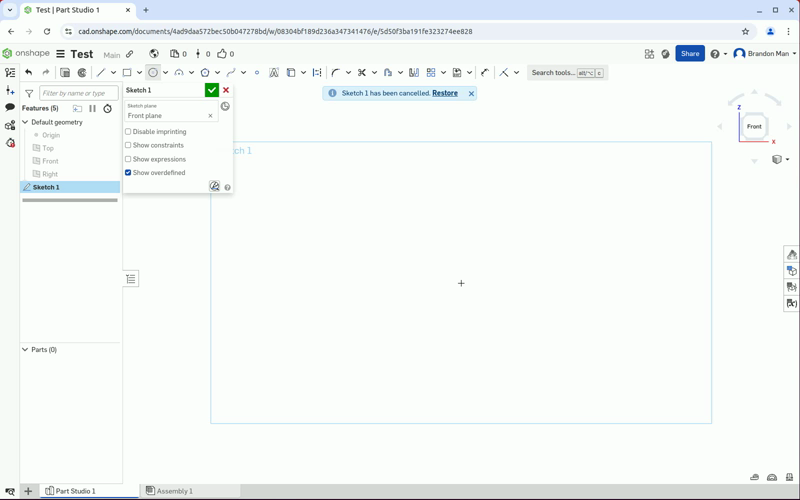
click(461, 282)
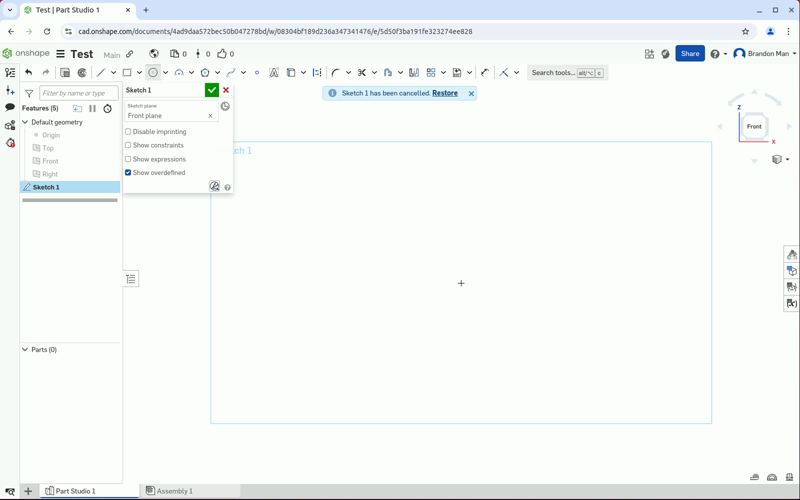
key_up(shift)
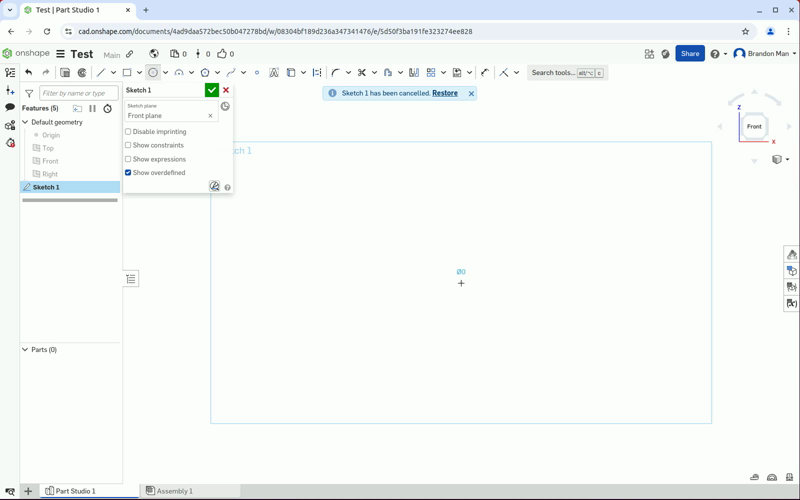
mouse_move(472, 282)
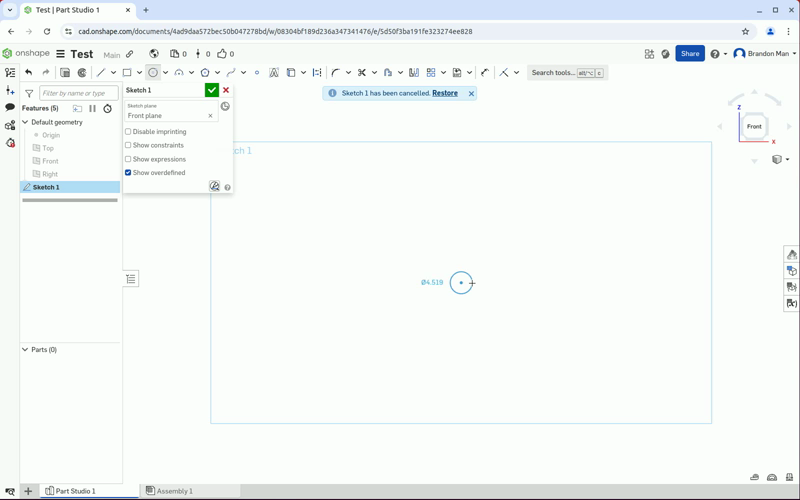
click(472, 282)
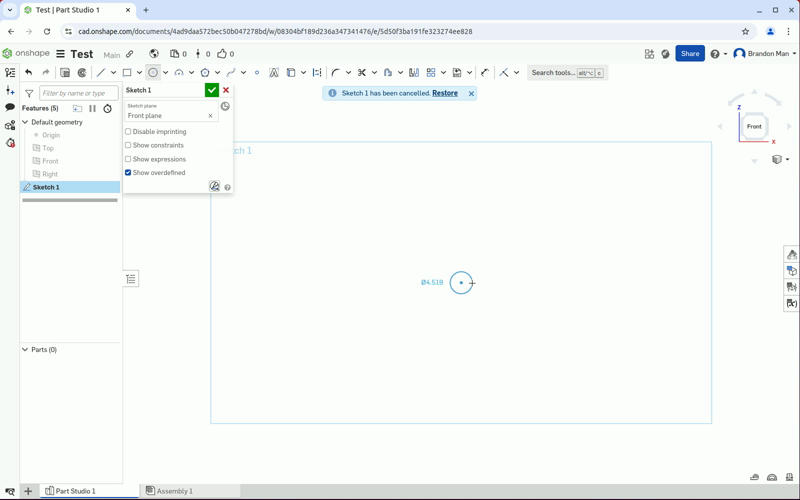
key(esc)
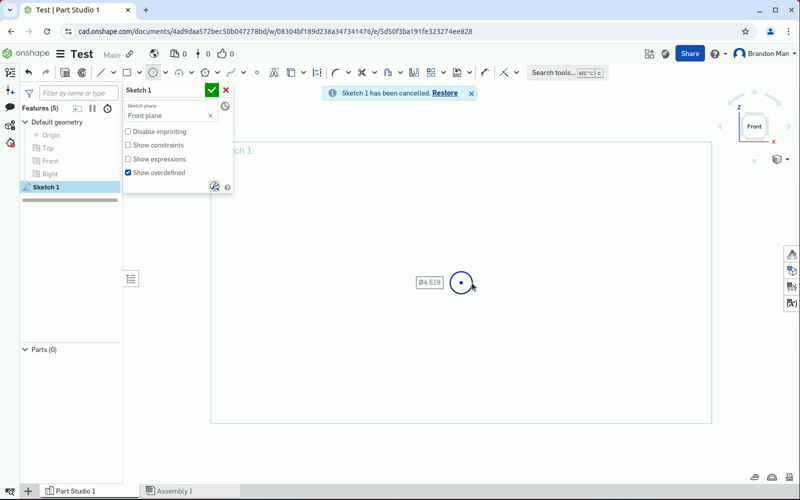
key(c)
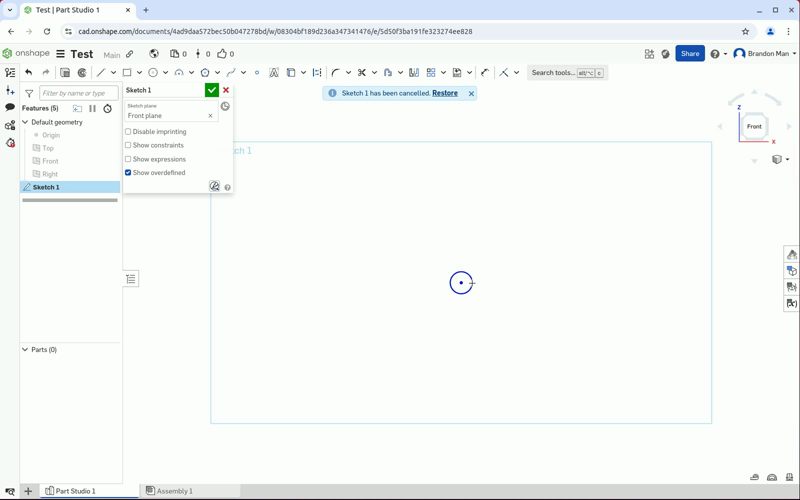
key_down(shift)
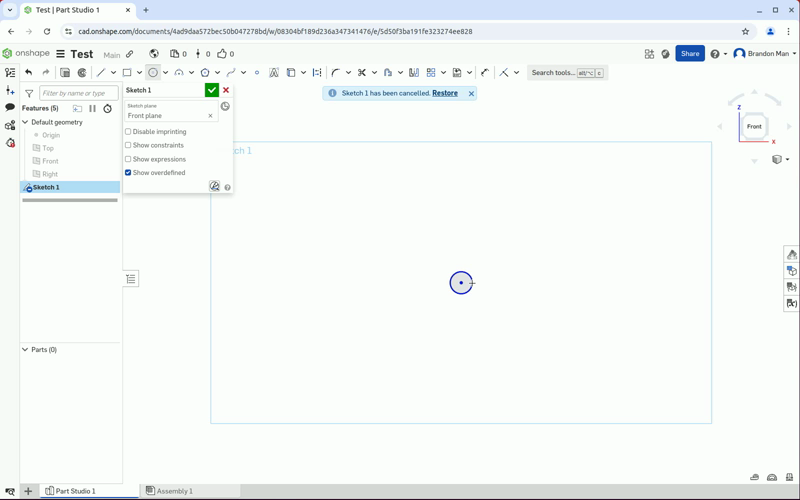
mouse_move(461, 282)
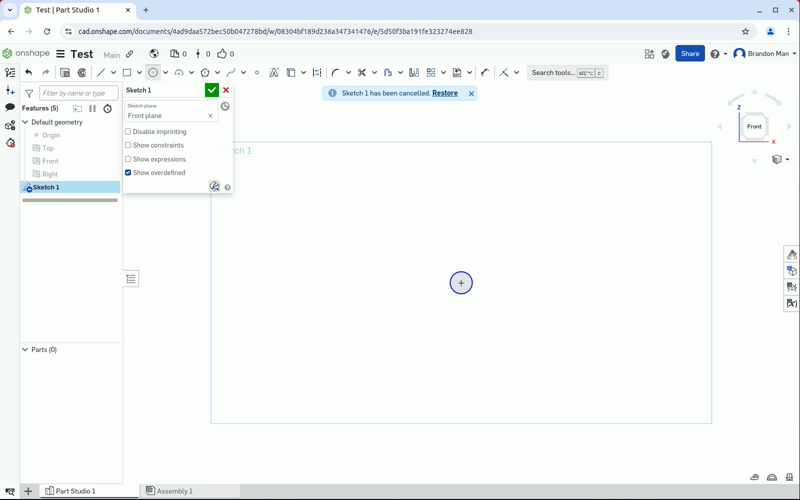
click(461, 282)
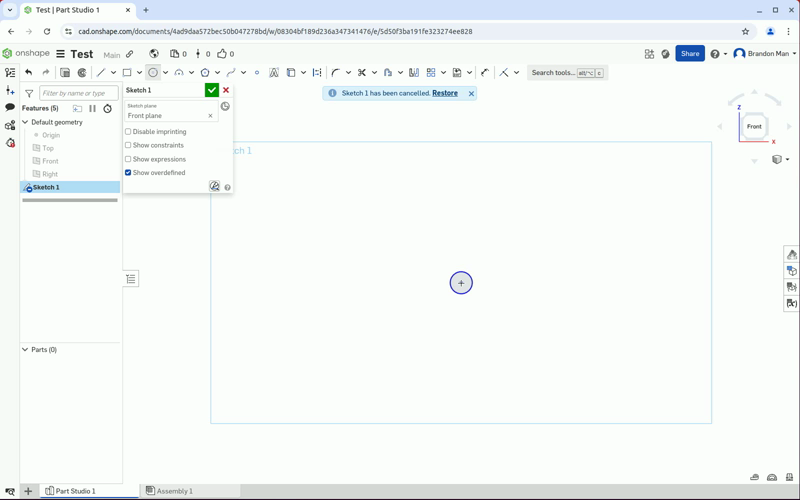
key_up(shift)
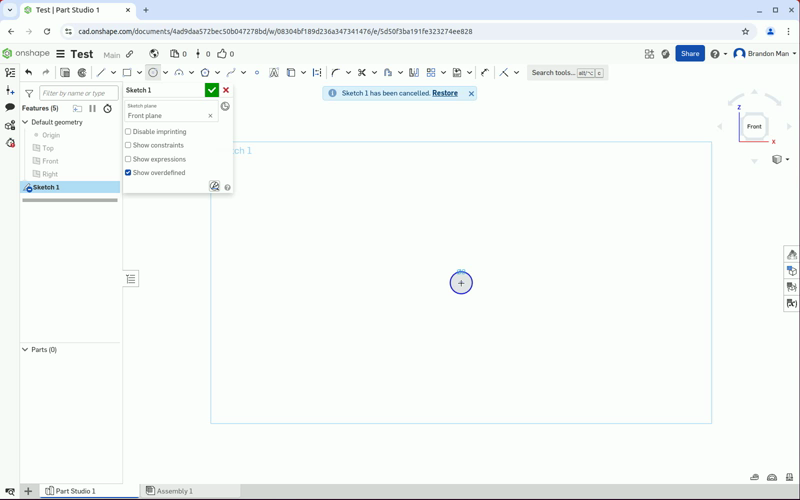
mouse_move(469, 282)
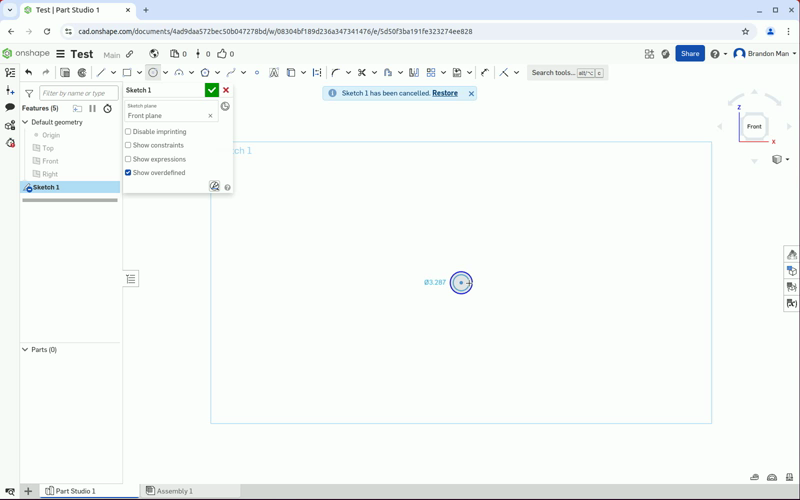
scroll(6)
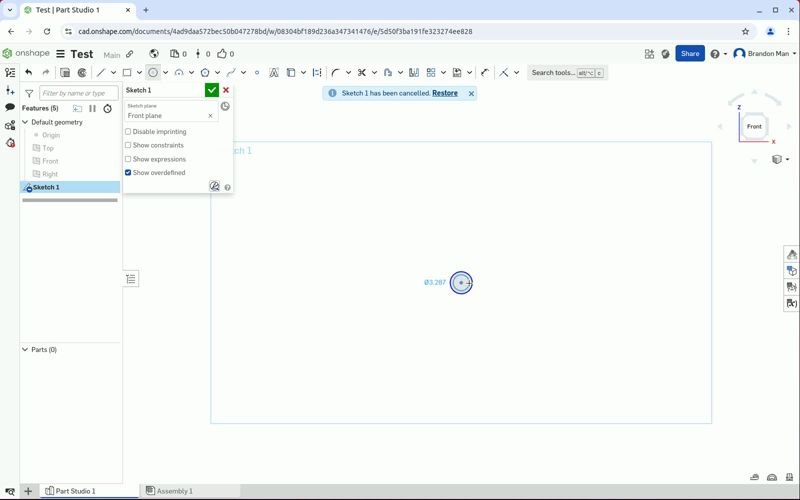
scroll(6)
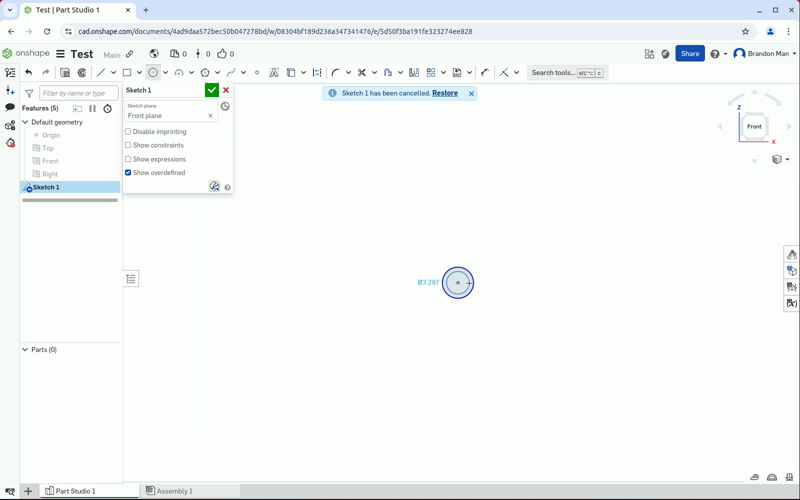
scroll(6)
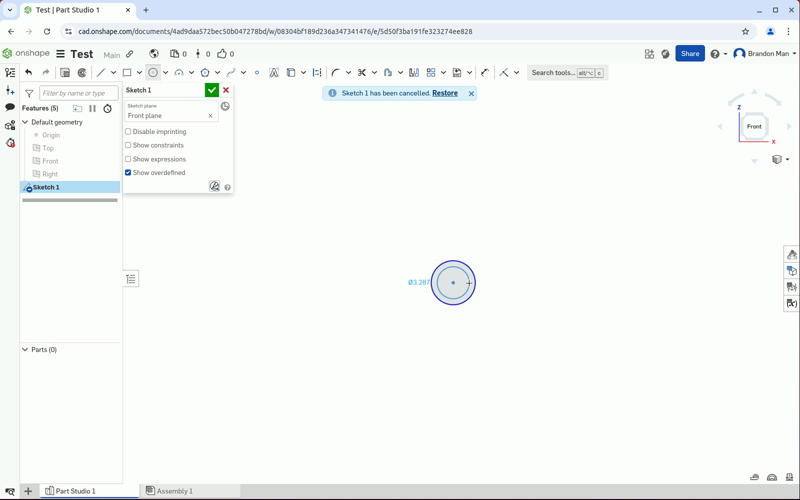
scroll(6)
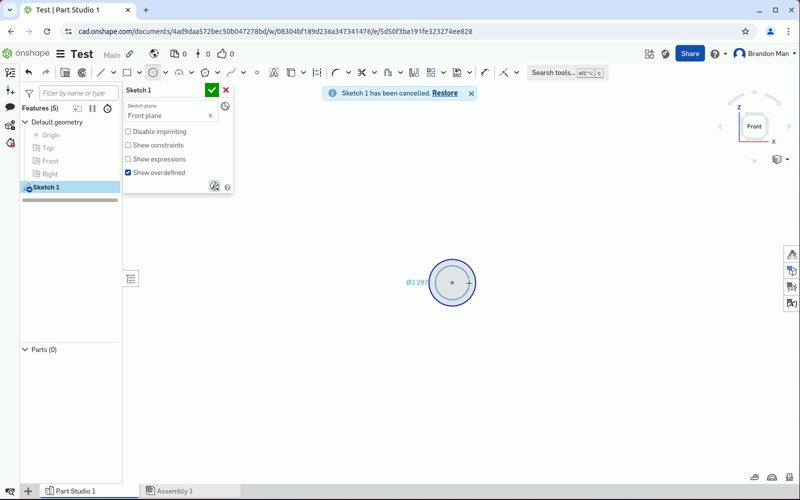
scroll(6)
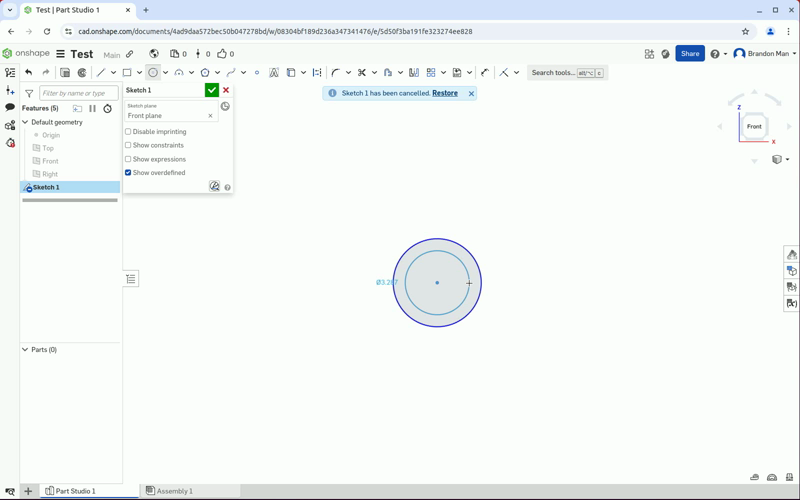
scroll(6)
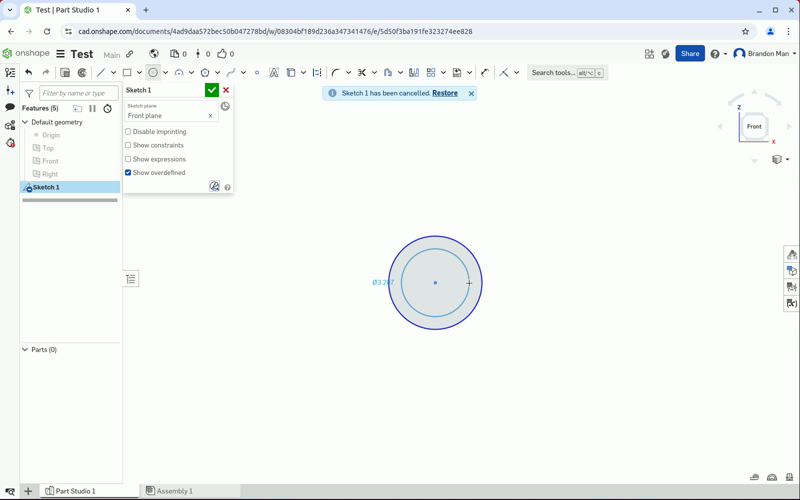
scroll(6)
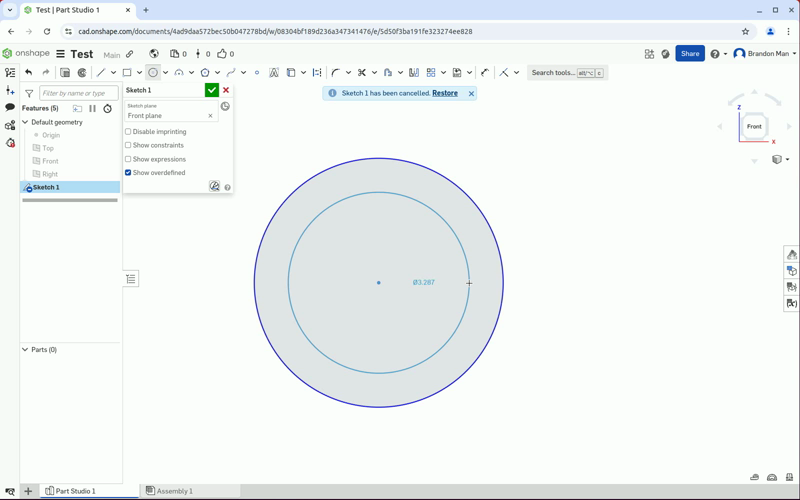
click(469, 282)
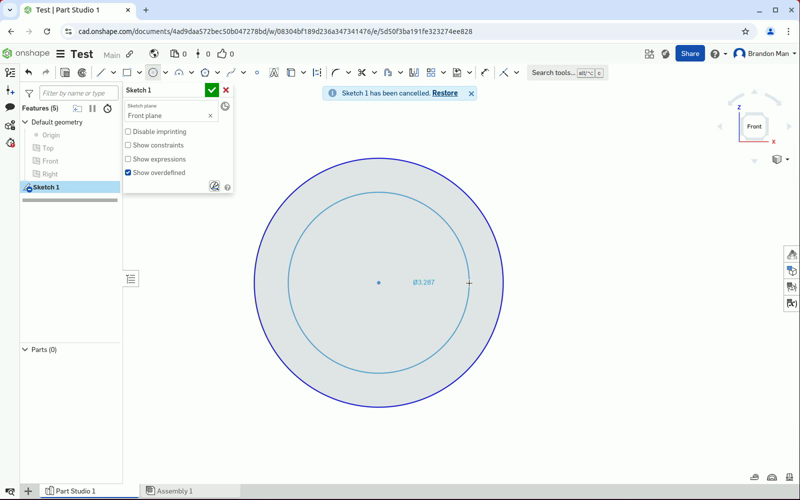
scroll(-6)
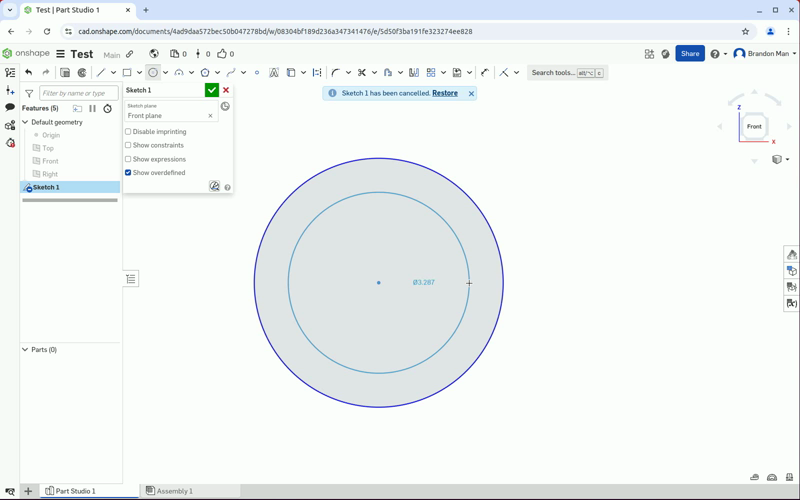
scroll(-6)
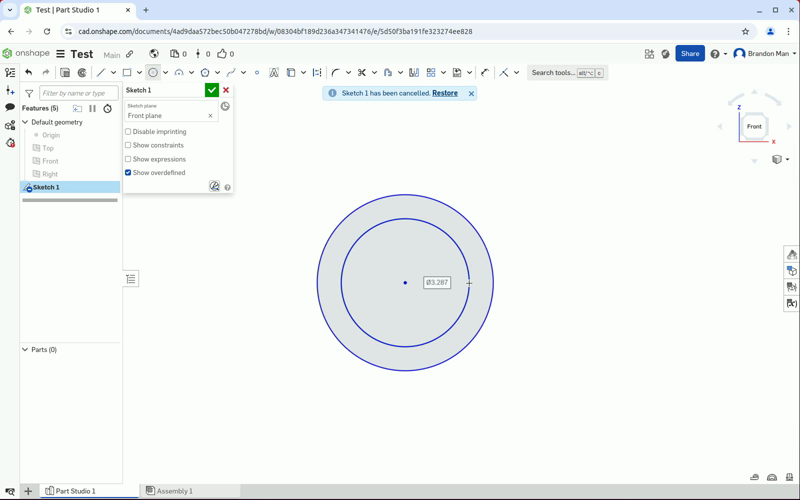
scroll(-6)
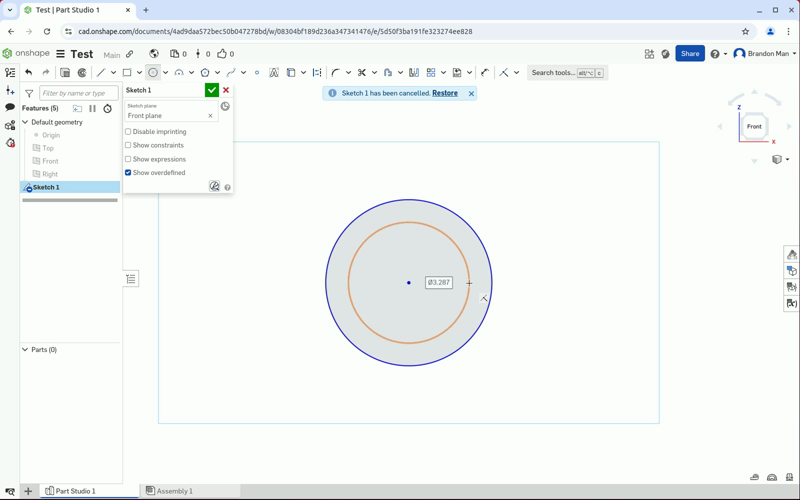
scroll(-6)
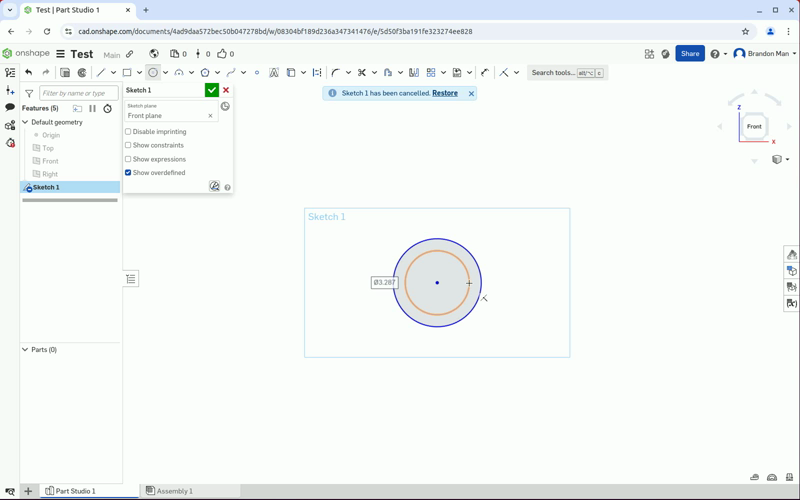
scroll(-6)
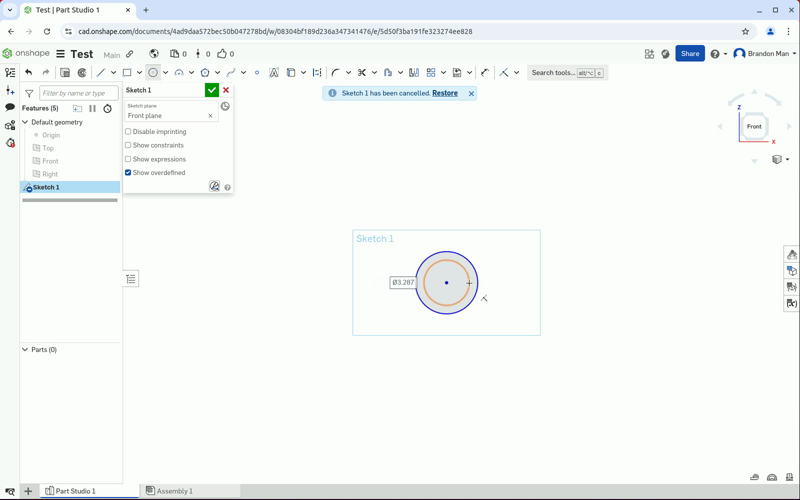
scroll(-6)
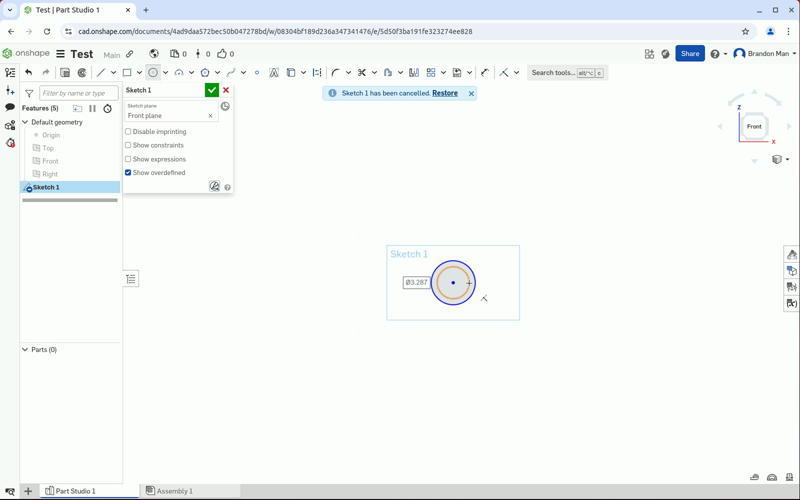
scroll(-6)
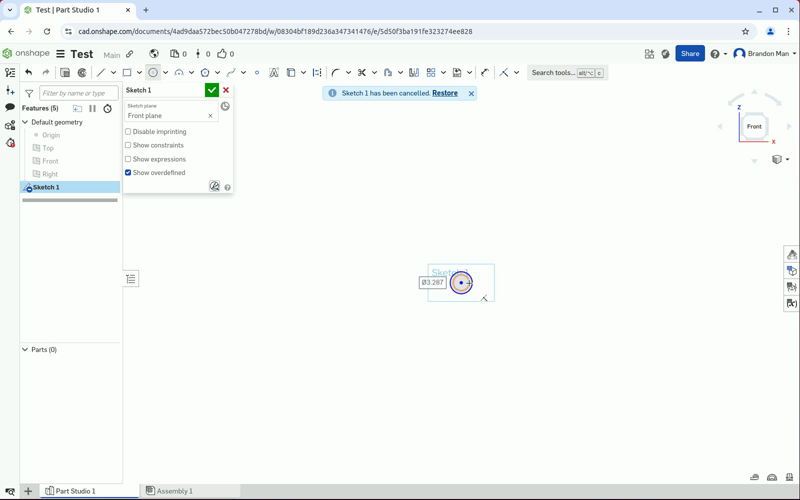
key(esc)
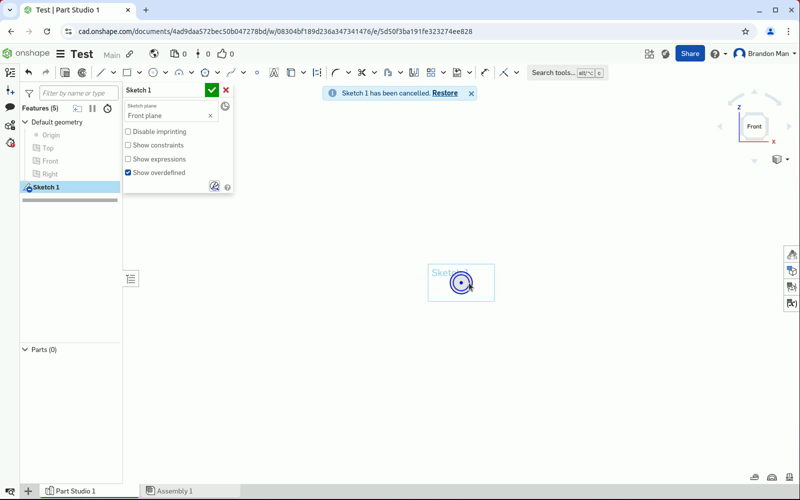
mouse_move(467, 276)
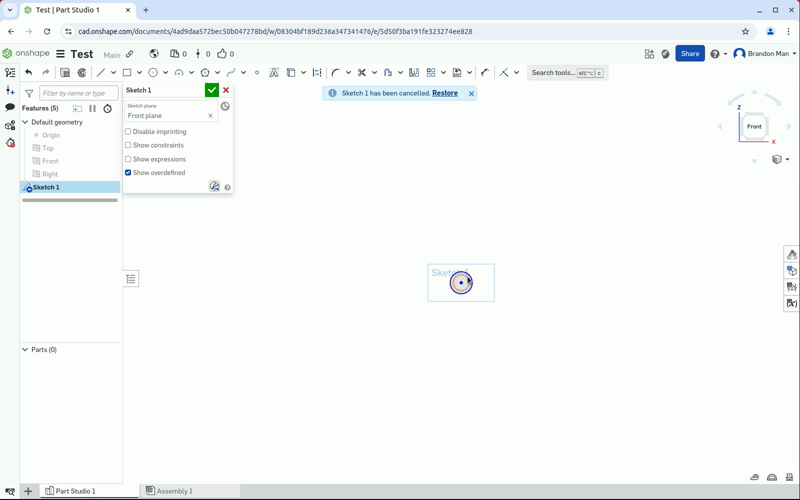
scroll(6)
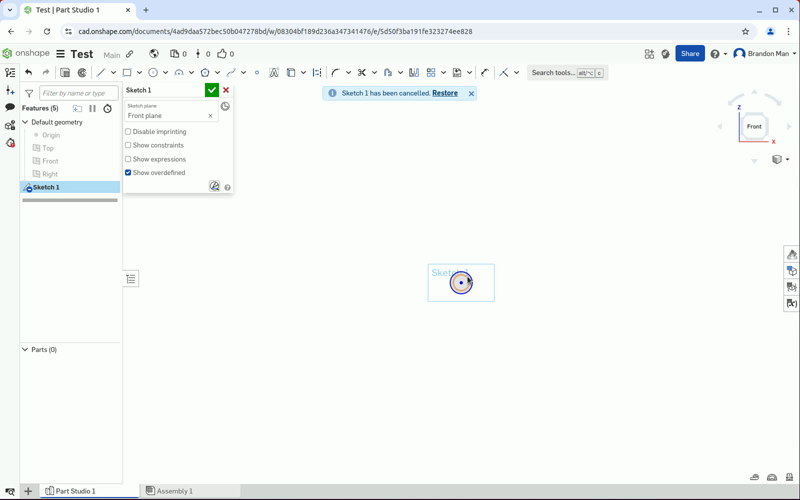
scroll(6)
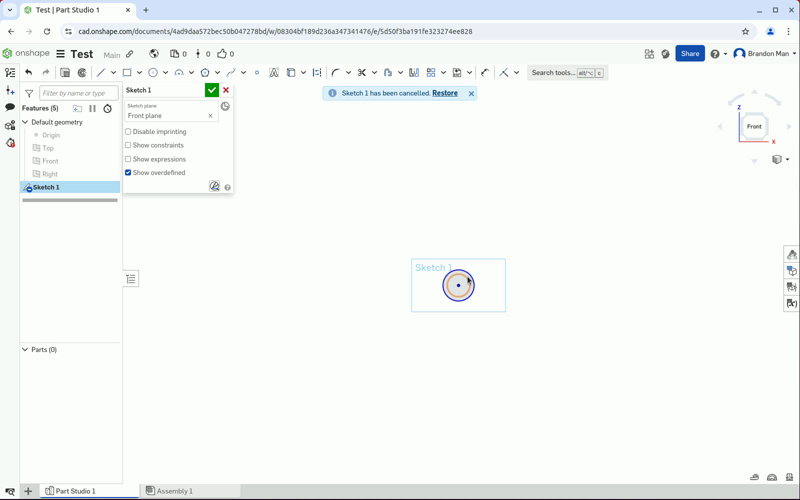
scroll(6)
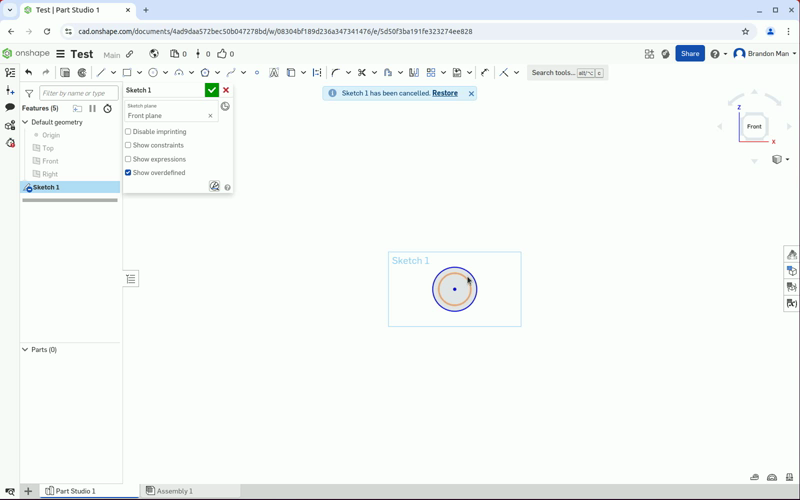
scroll(6)
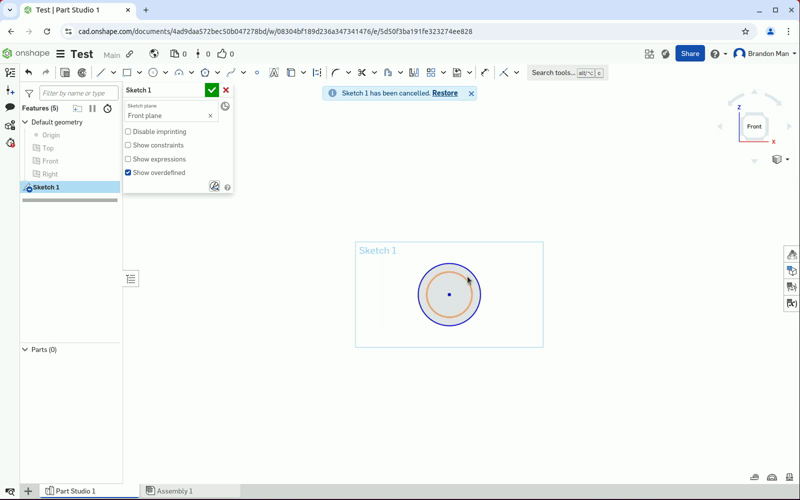
scroll(6)
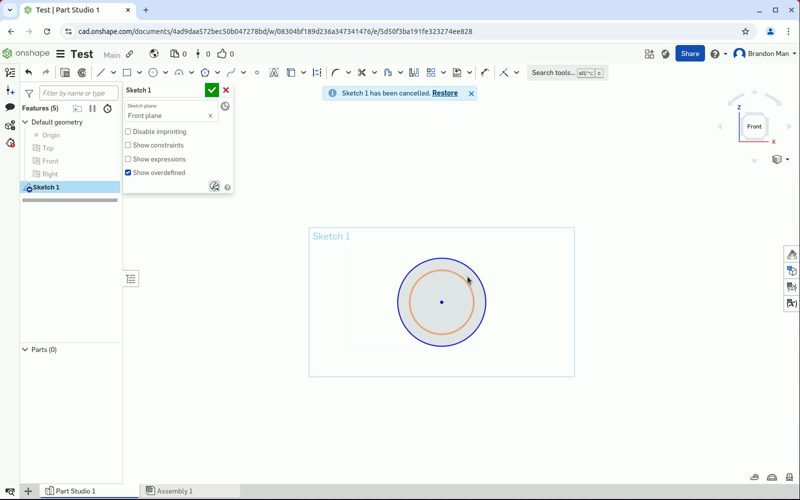
scroll(6)
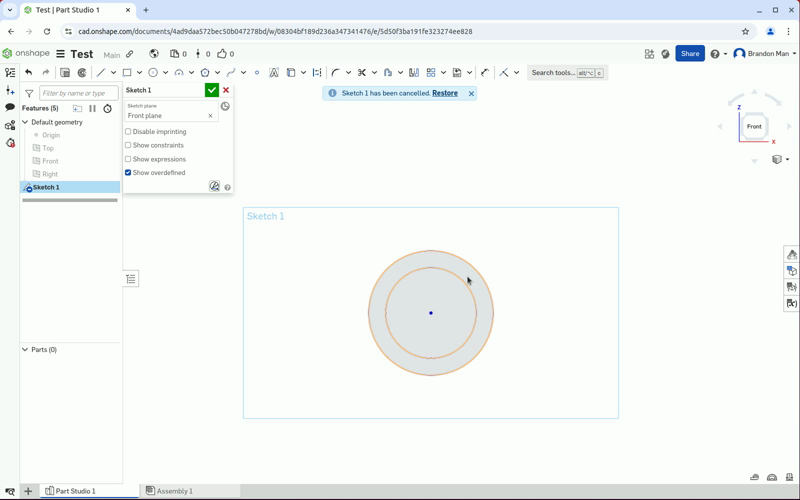
scroll(6)
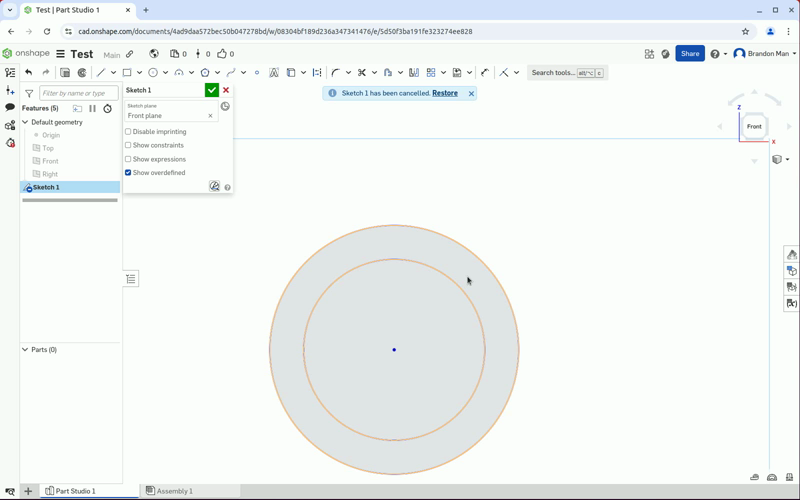
click(467, 276)
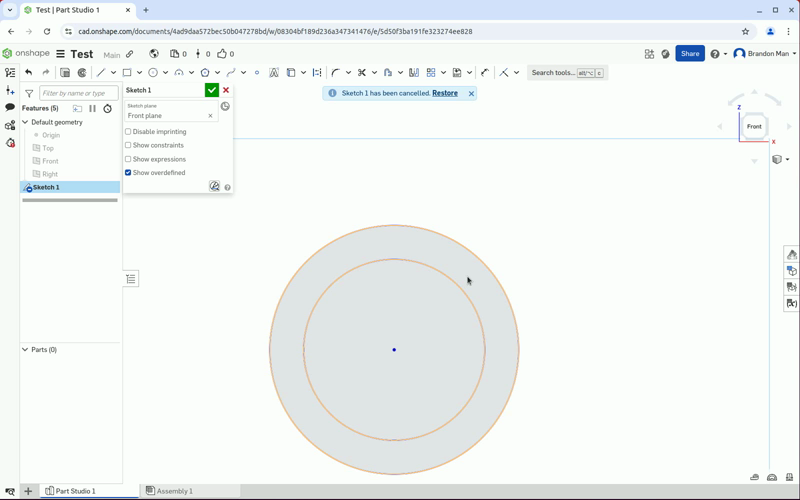
scroll(-6)
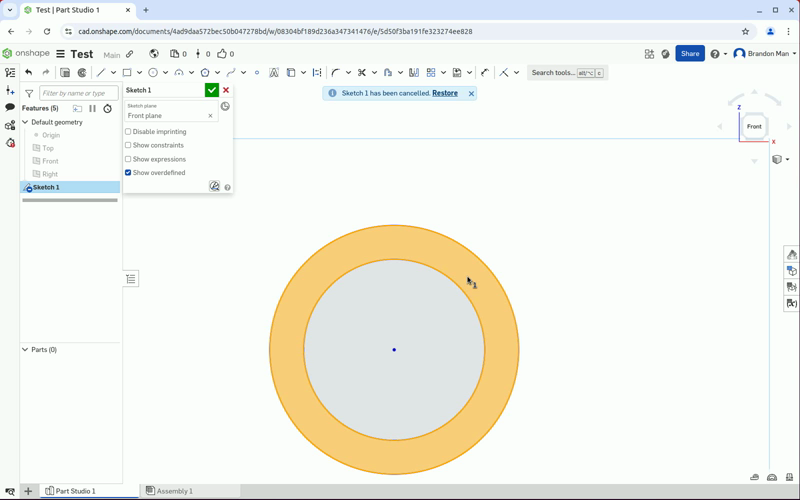
scroll(-6)
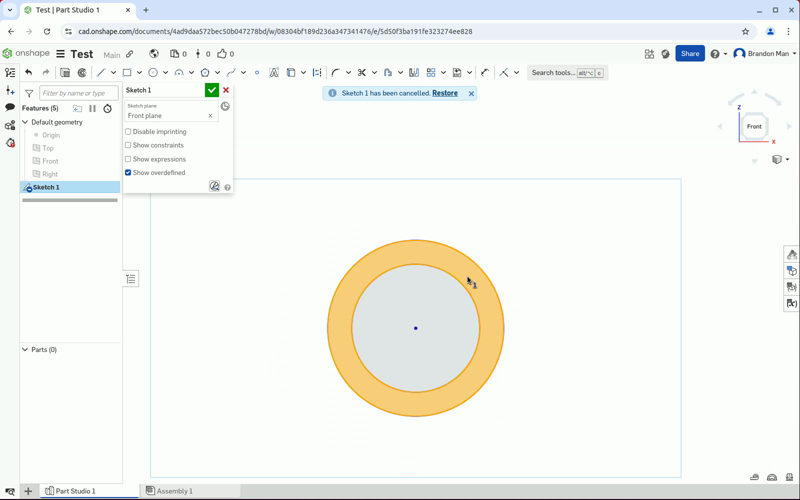
scroll(-6)
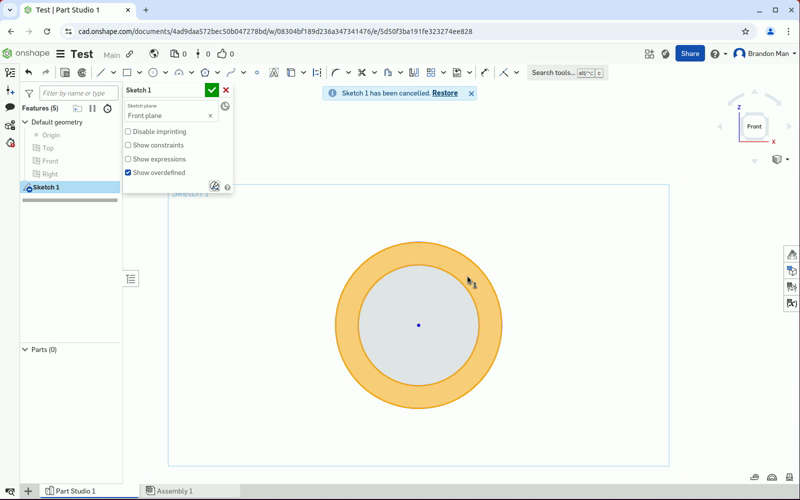
scroll(-6)
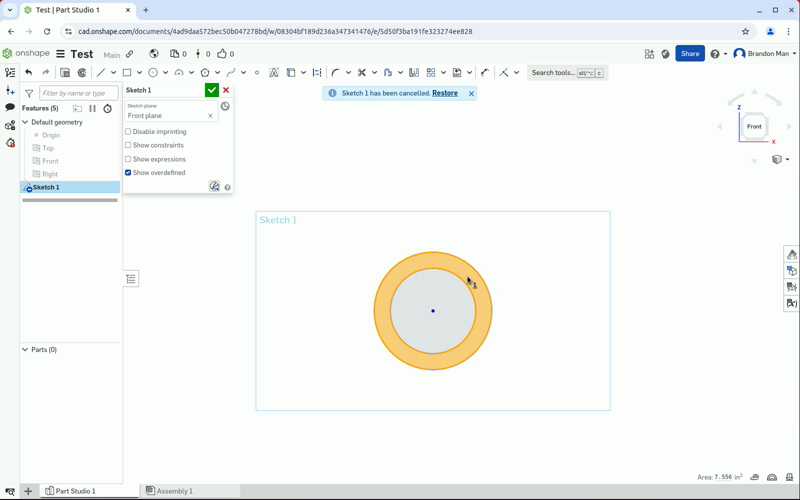
scroll(-6)
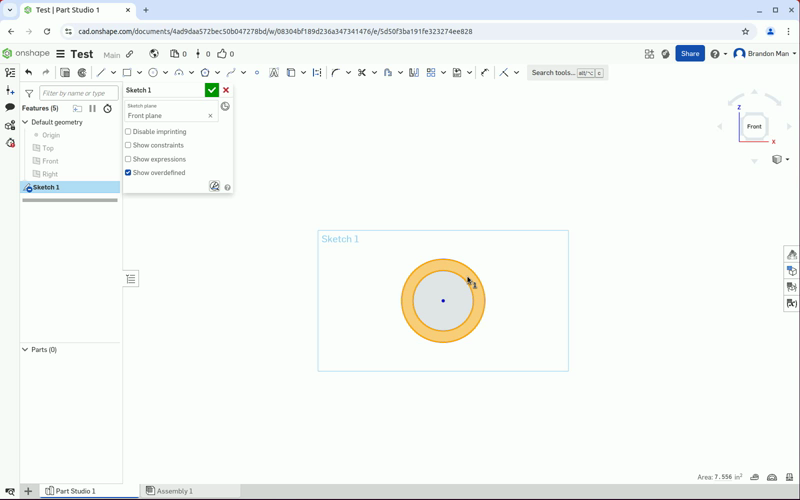
scroll(-6)
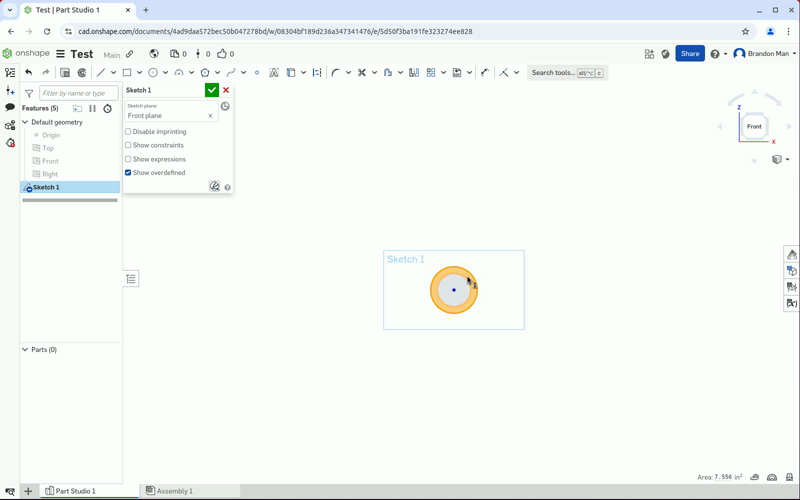
scroll(-6)
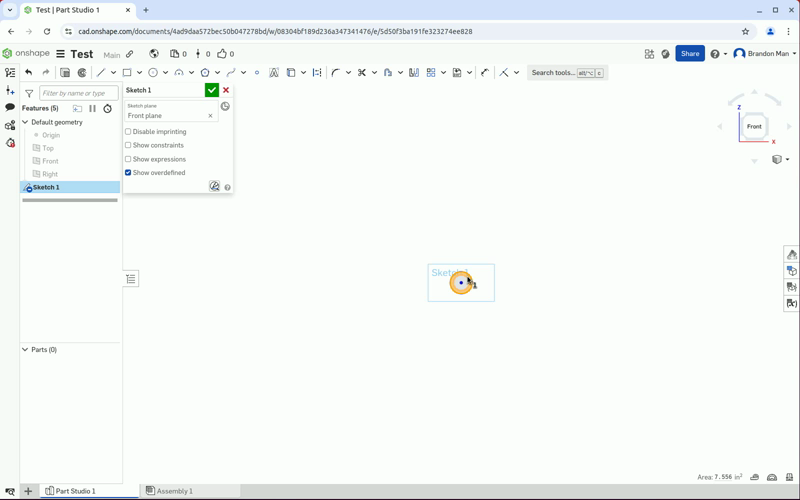
mouse_move(73, 352)
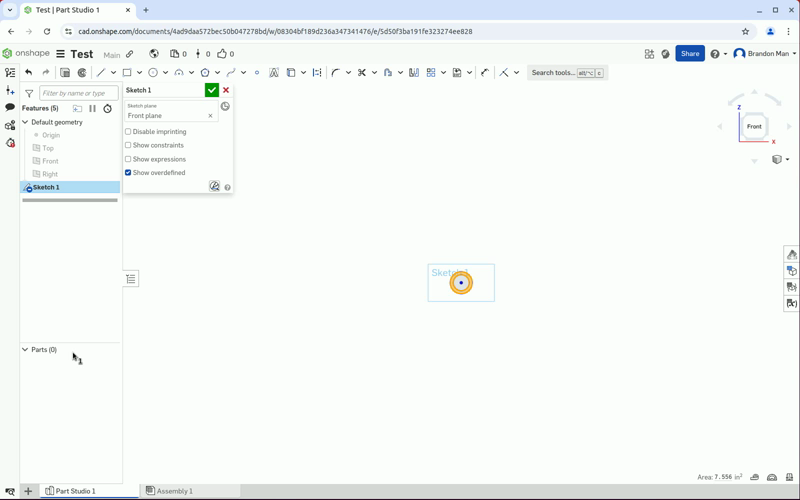
key(shift+y)
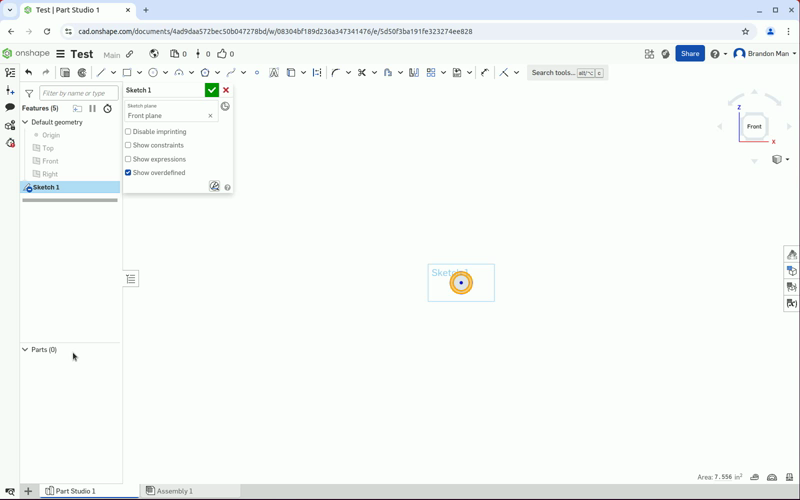
key(shift+e)
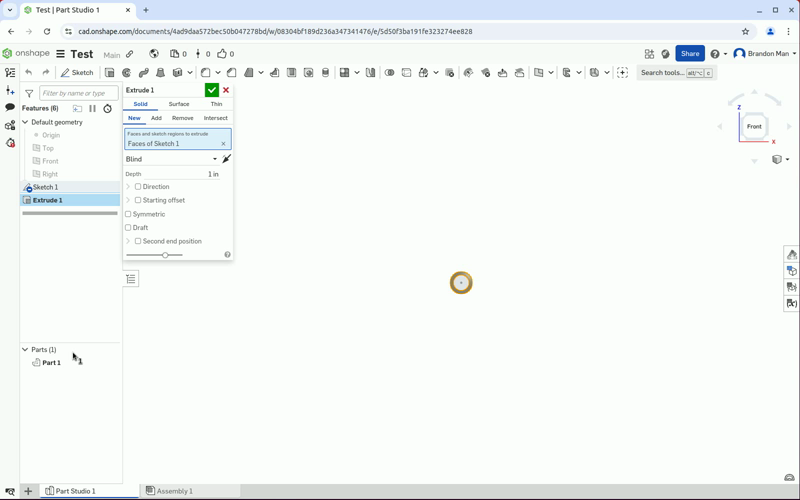
mouse_move(143, 106)
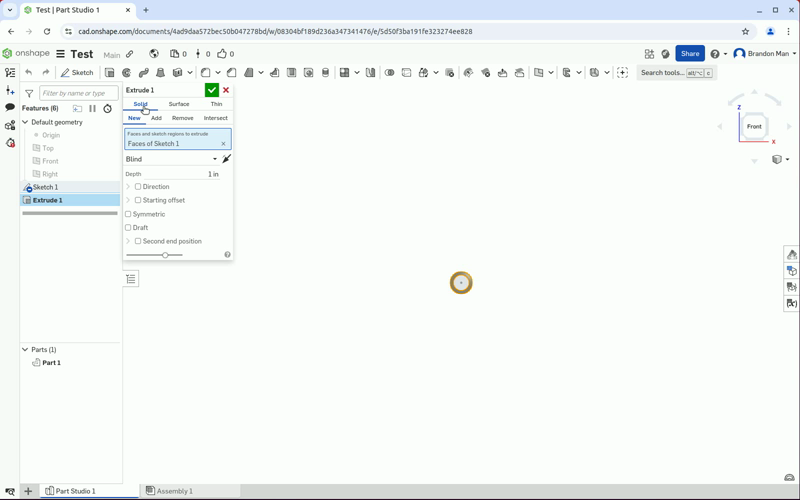
click(143, 106)
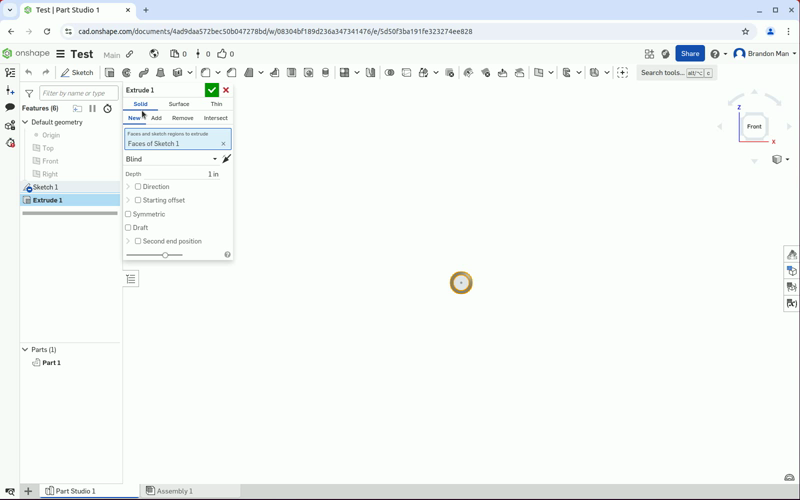
mouse_move(137, 120)
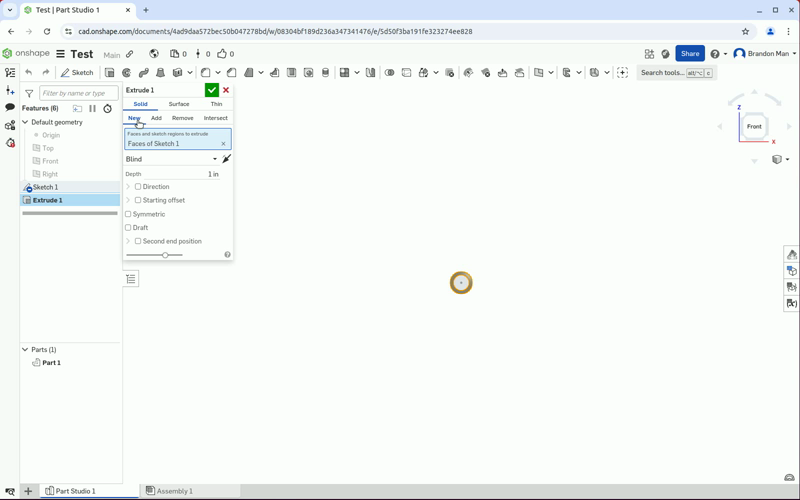
click(137, 120)
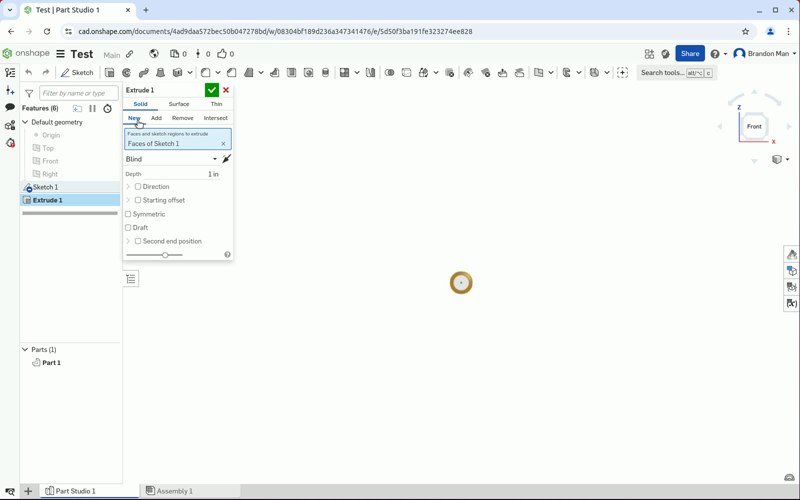
key(tab, 4)
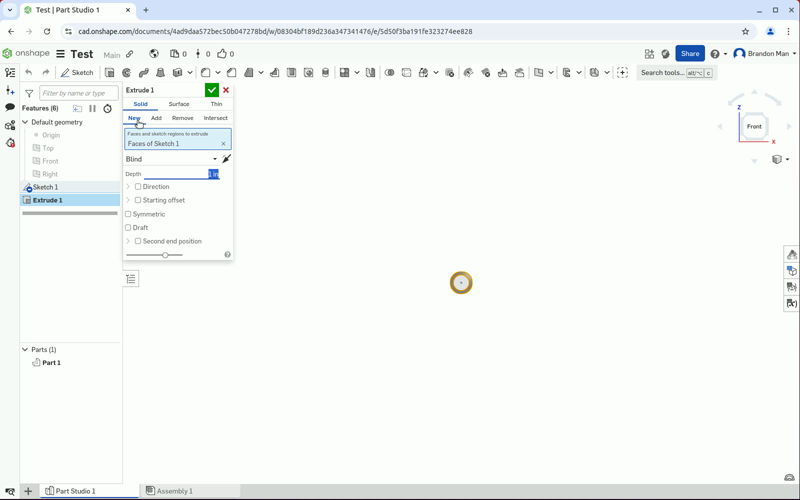
text(23.108)
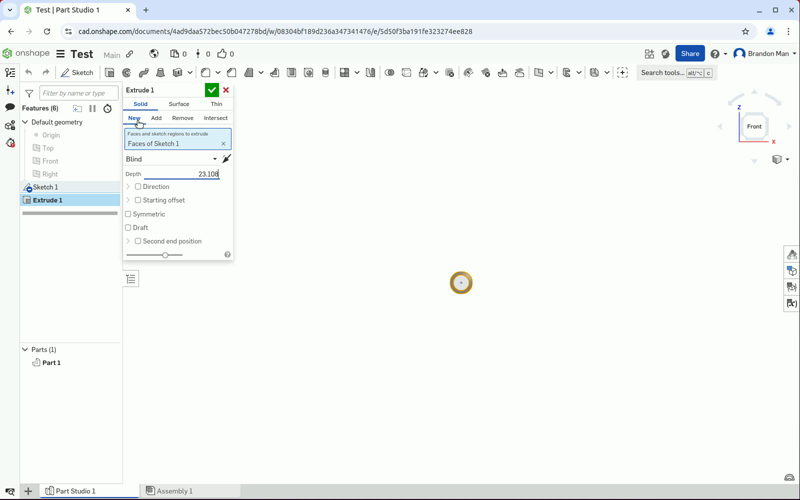
key(enter)
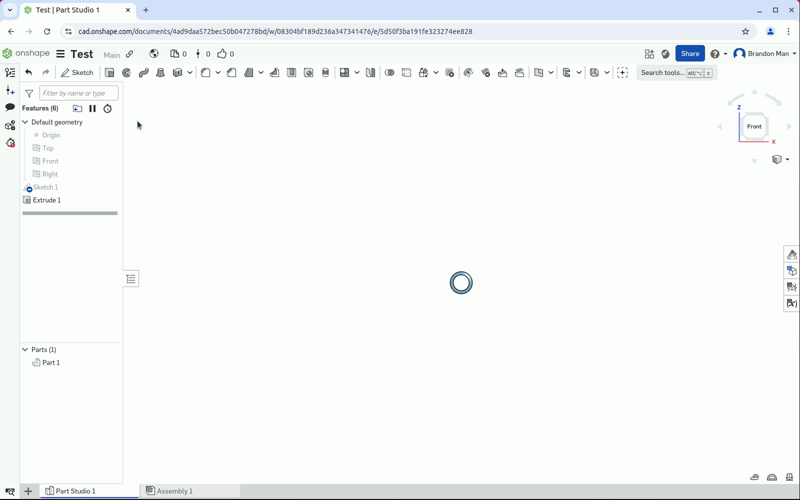
key(shift+h)
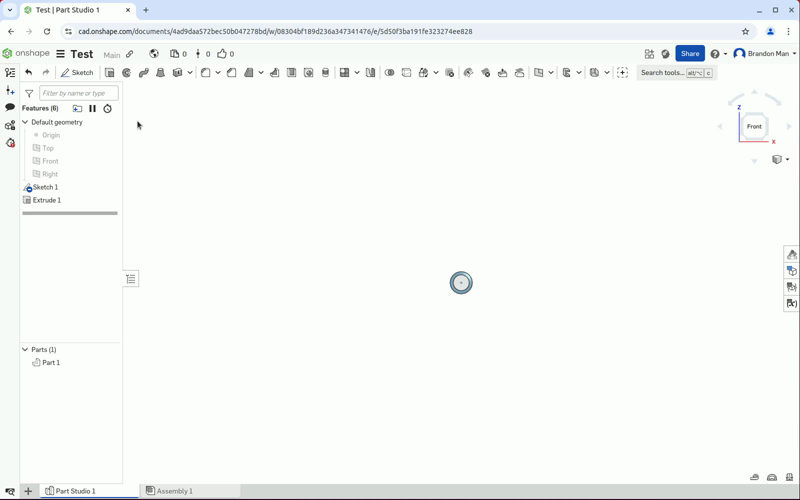
key(shift+h)
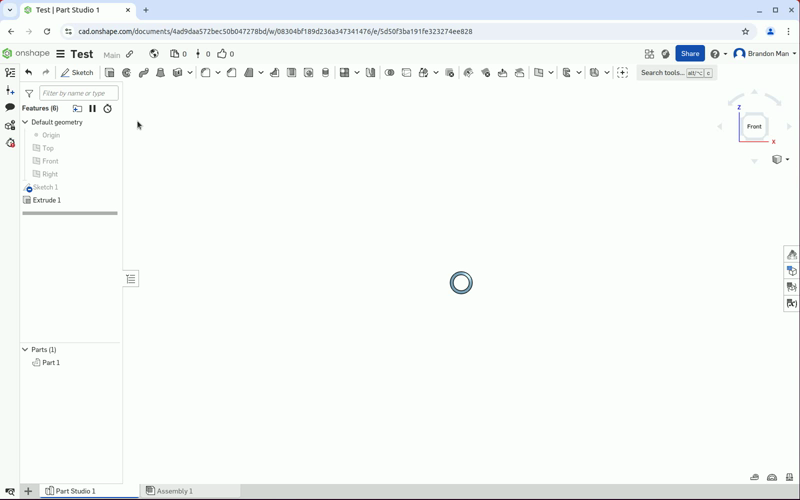
mouse_move(73, 189)
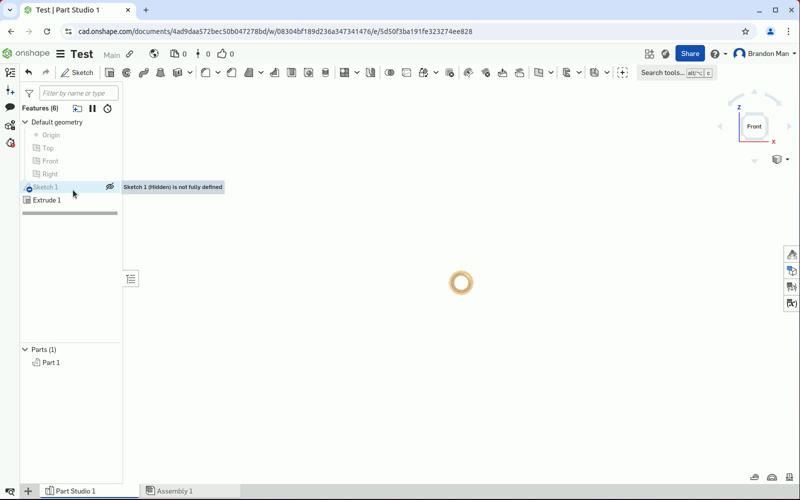
click(73, 189)
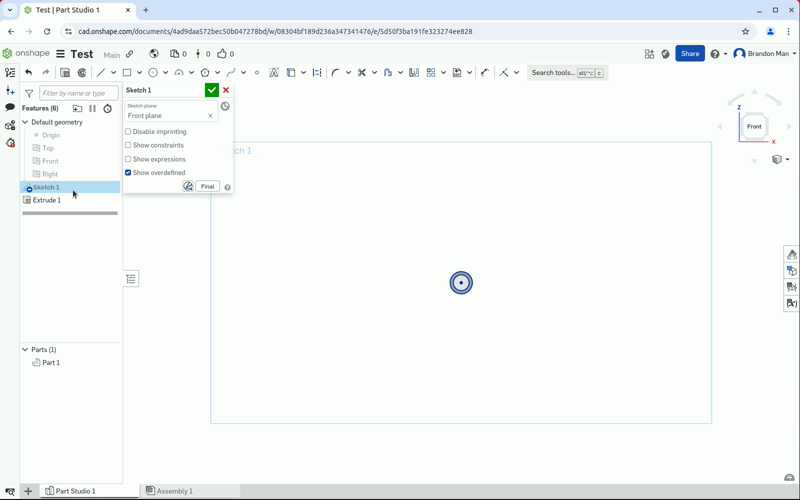
mouse_move(229, 92)
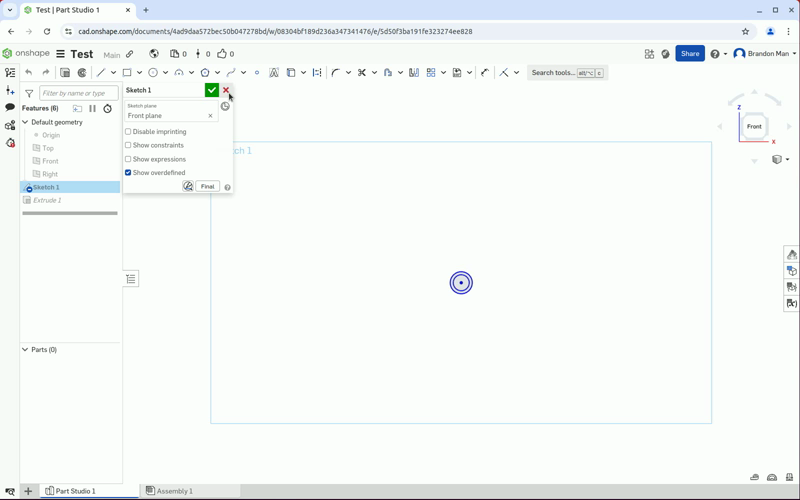
click(229, 92)
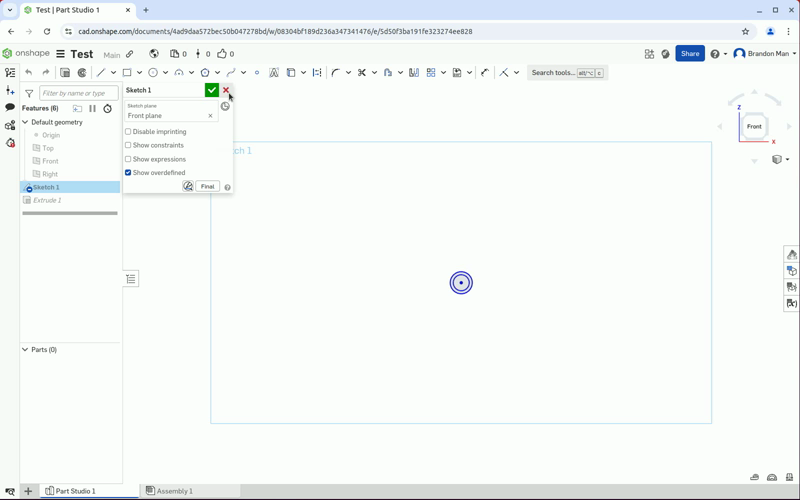
key(shift+s)
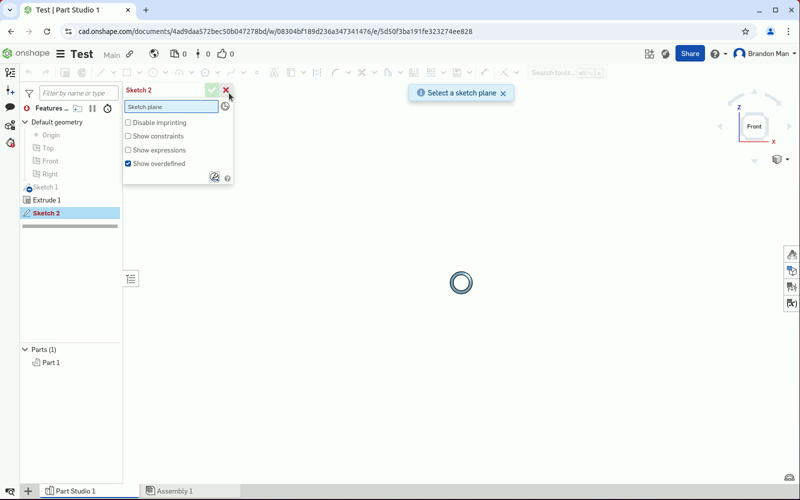
mouse_move(73, 163)
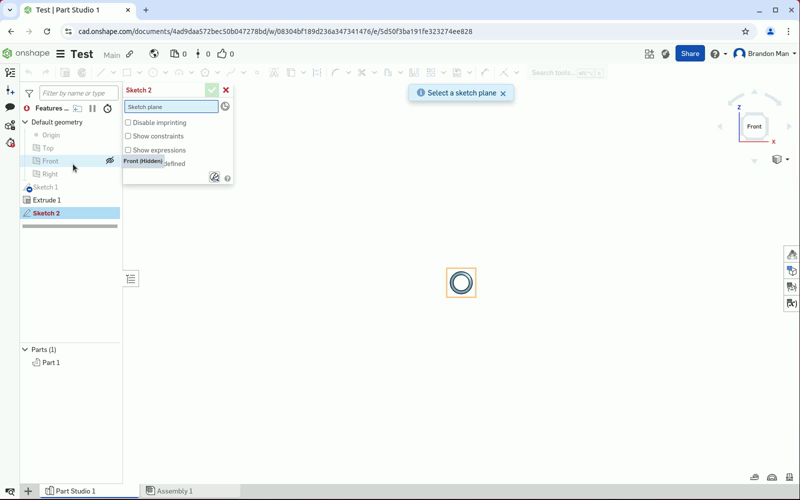
click(73, 163)
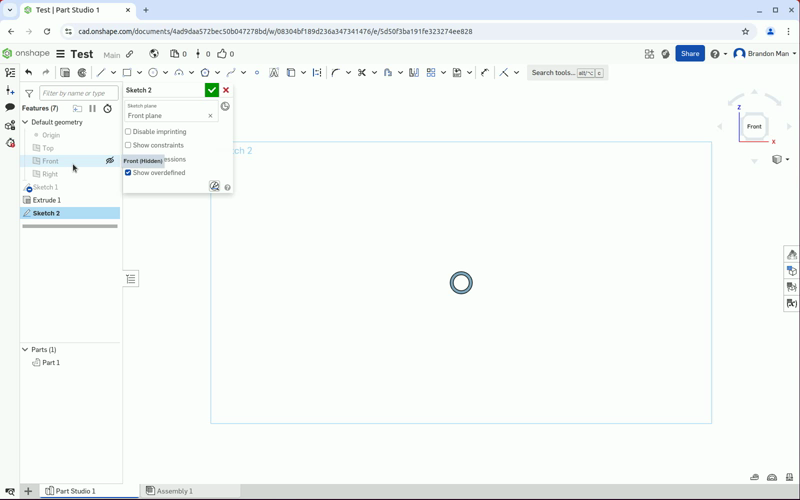
mouse_move(73, 352)
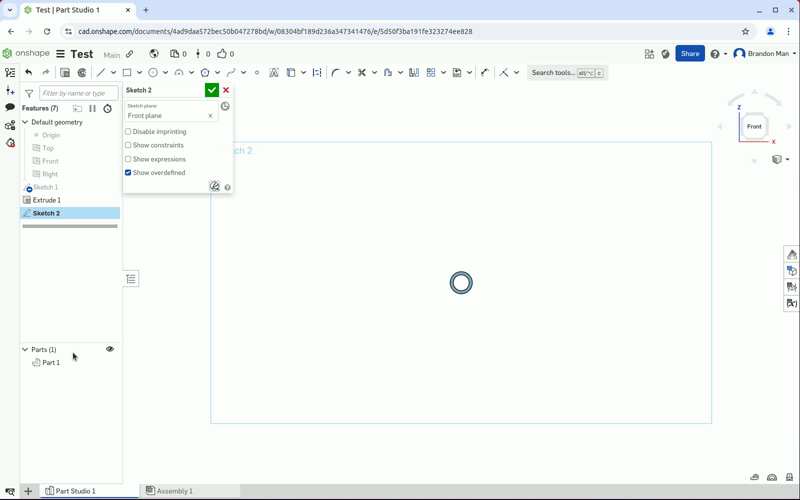
key(y)
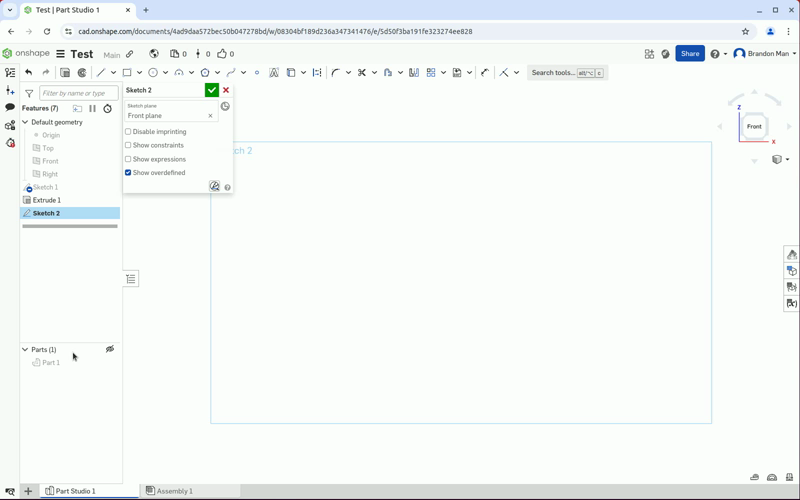
key(c)
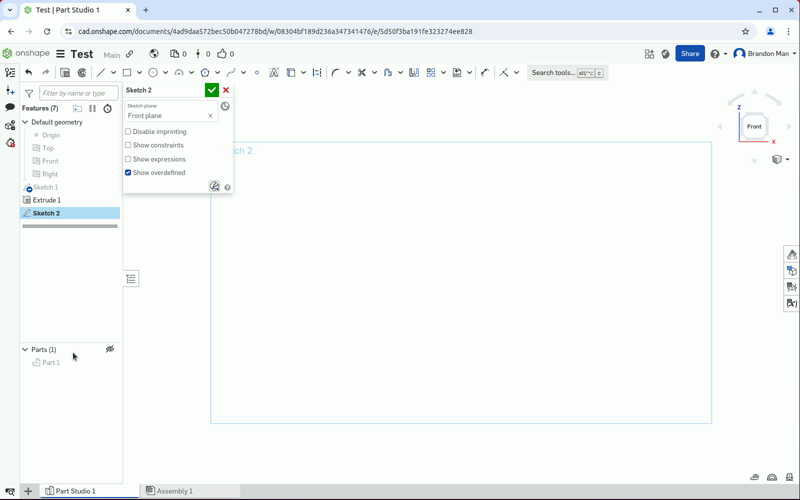
key_down(shift)
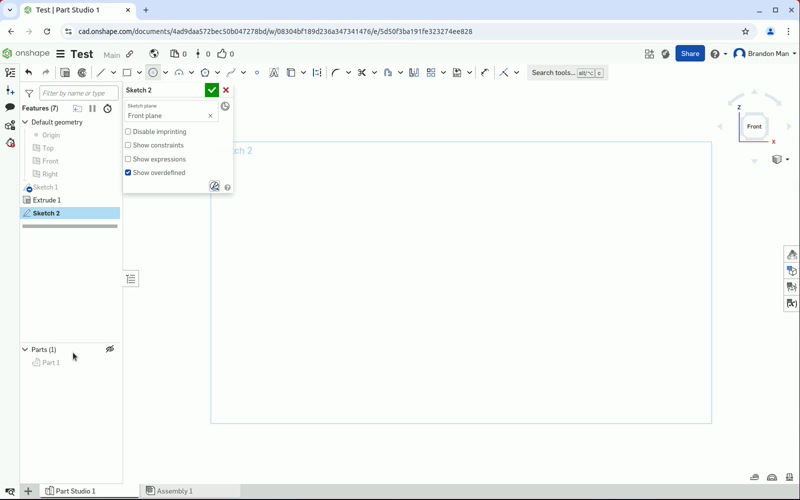
mouse_move(460, 282)
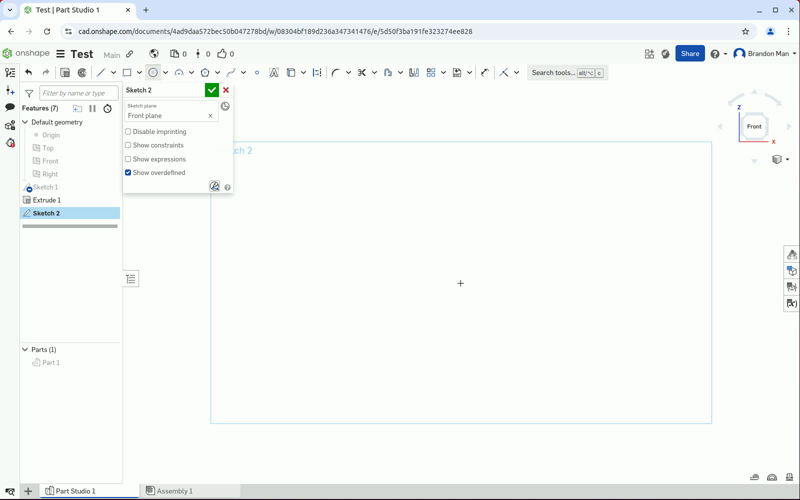
click(460, 282)
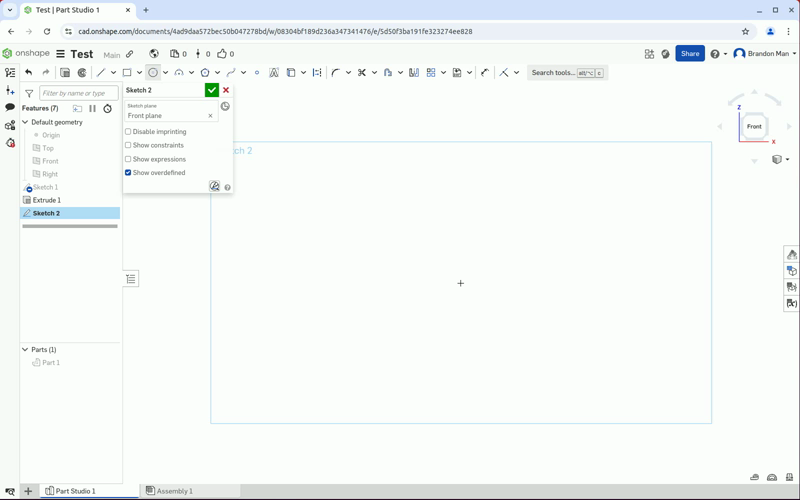
key_up(shift)
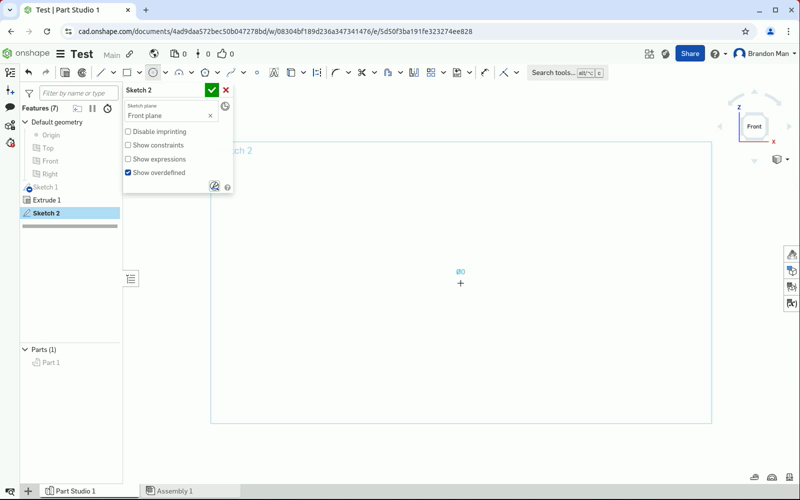
mouse_move(468, 282)
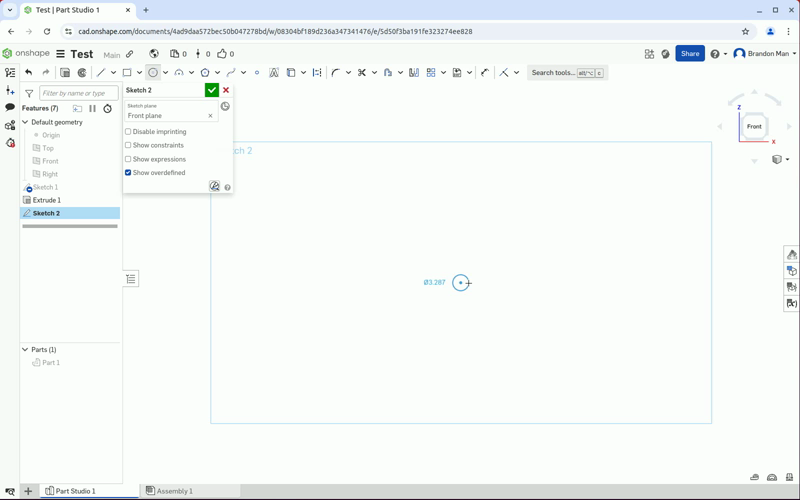
click(468, 282)
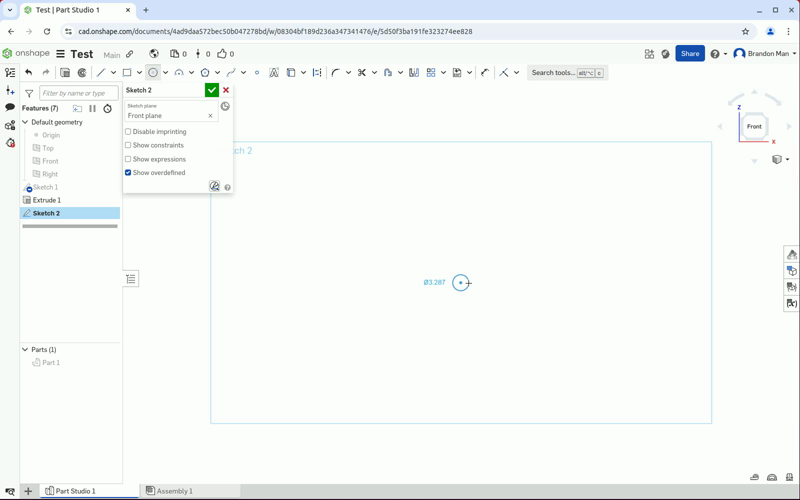
key(esc)
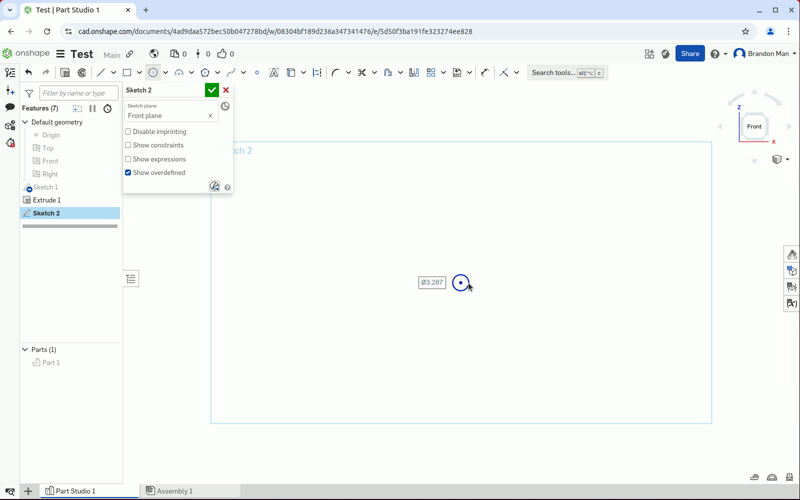
mouse_move(461, 281)
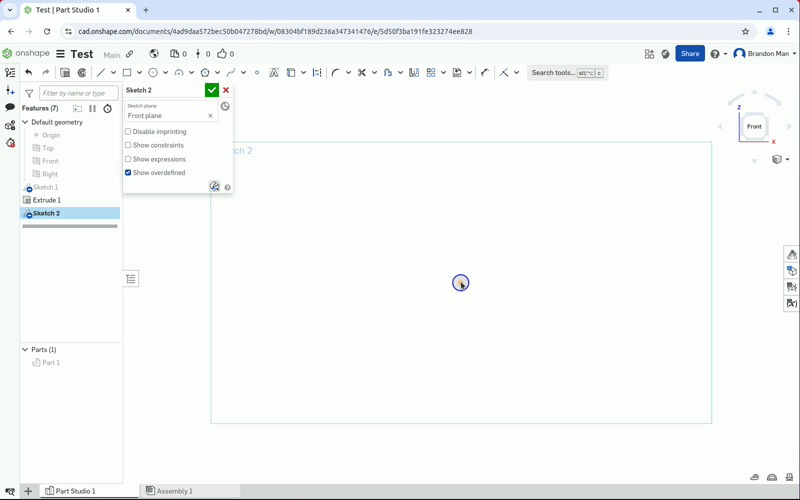
scroll(6)
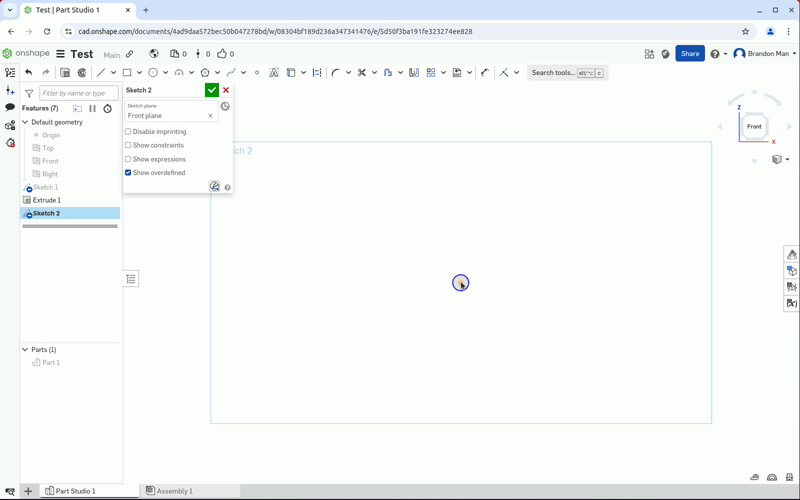
scroll(6)
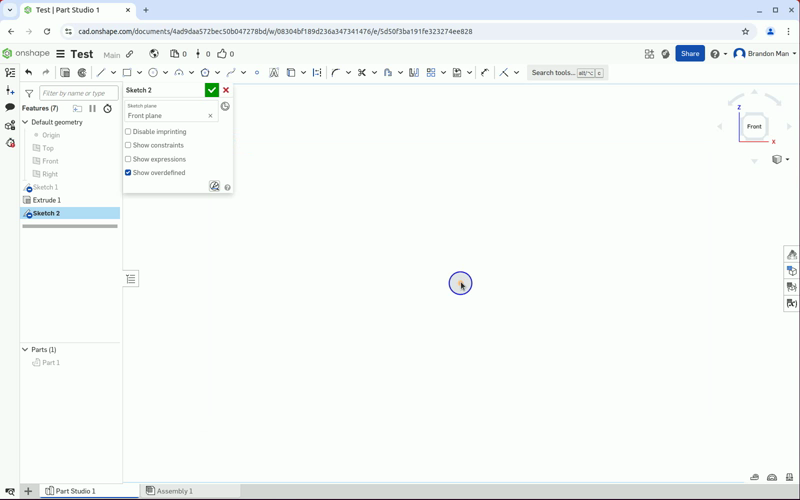
scroll(6)
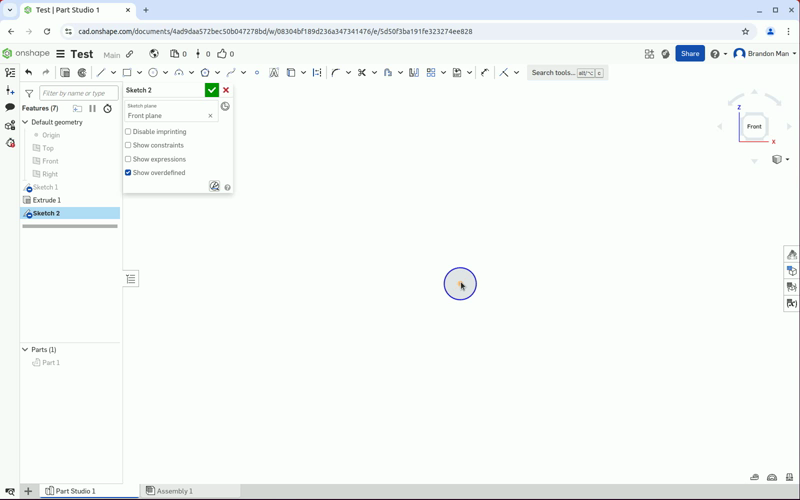
scroll(6)
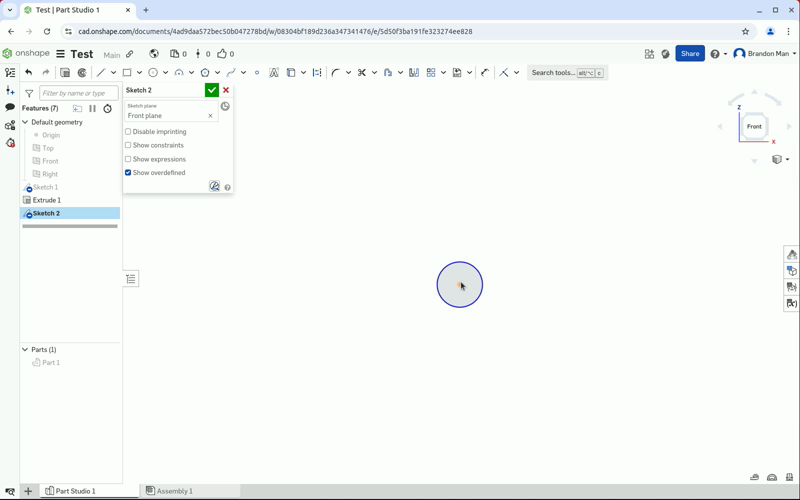
scroll(6)
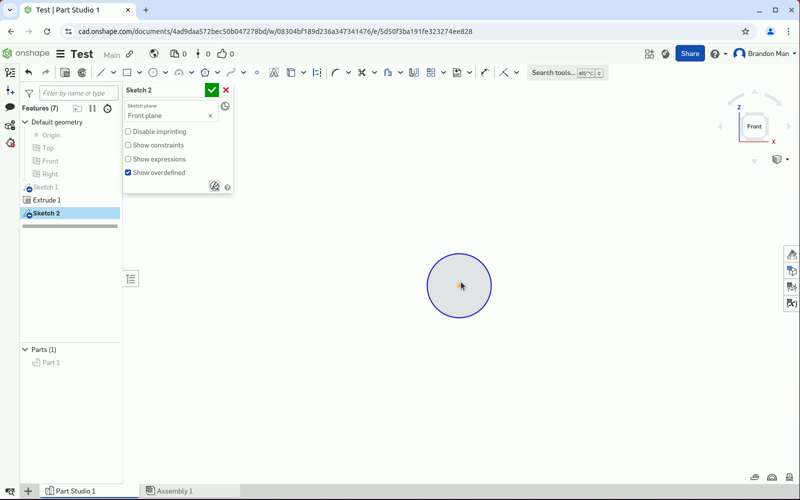
scroll(6)
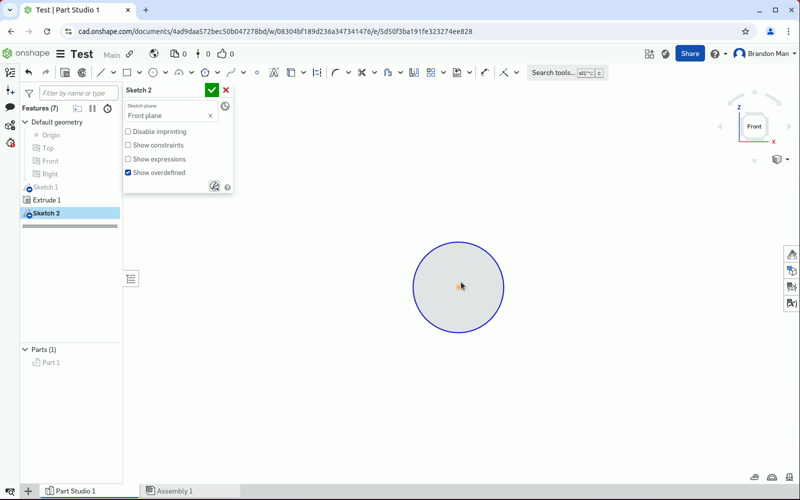
scroll(6)
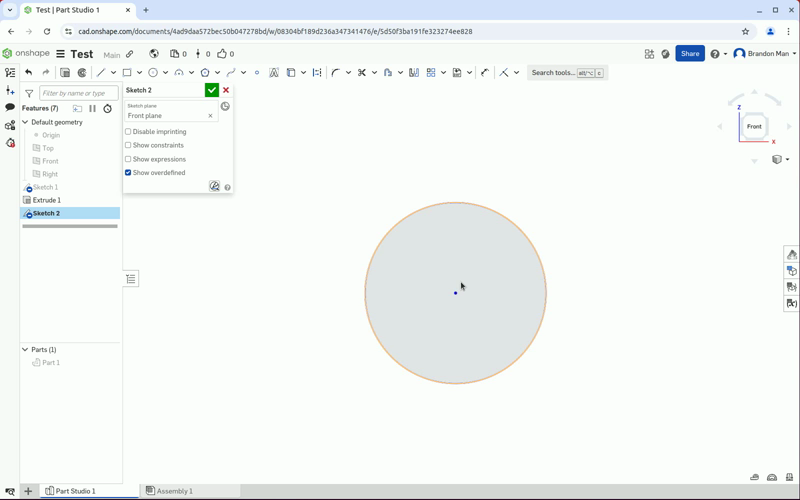
click(461, 281)
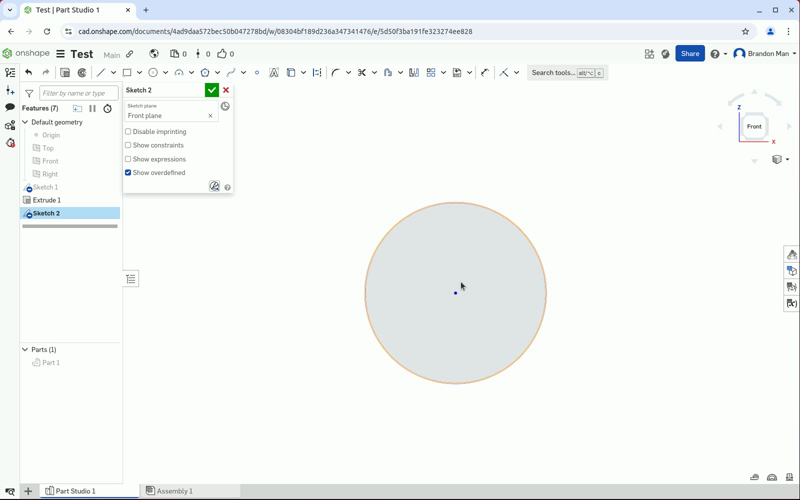
scroll(-6)
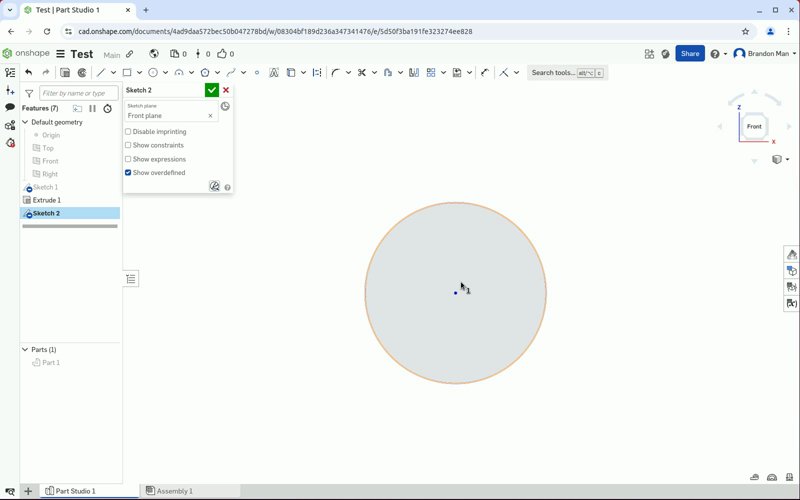
scroll(-6)
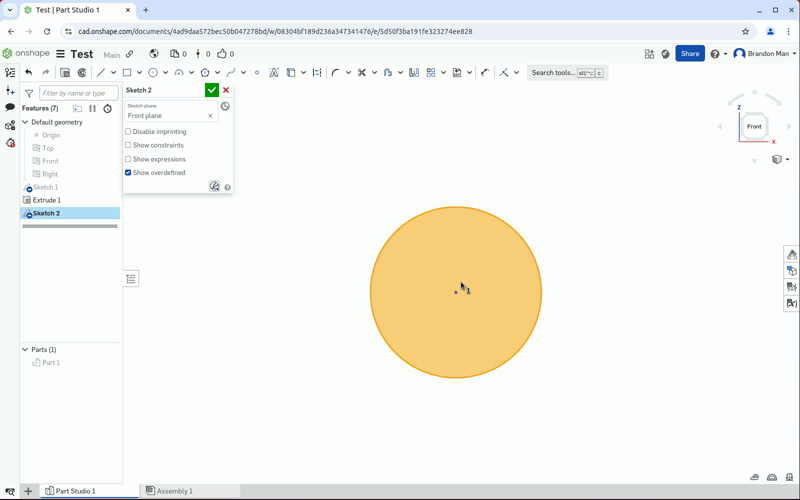
scroll(-6)
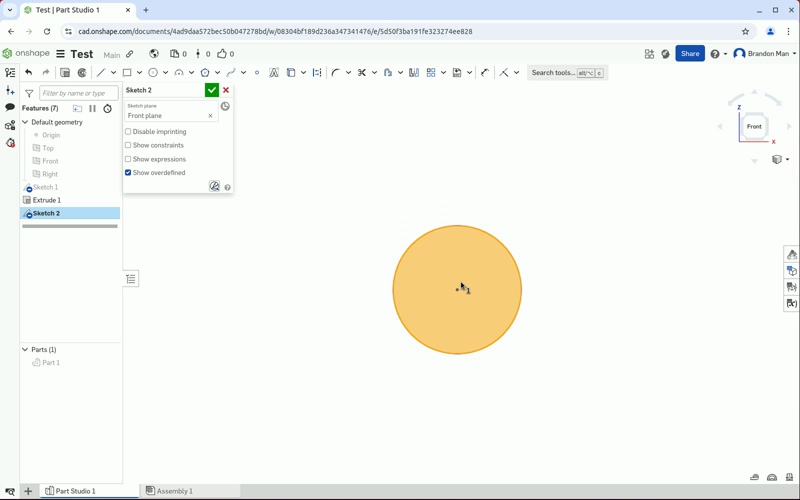
scroll(-6)
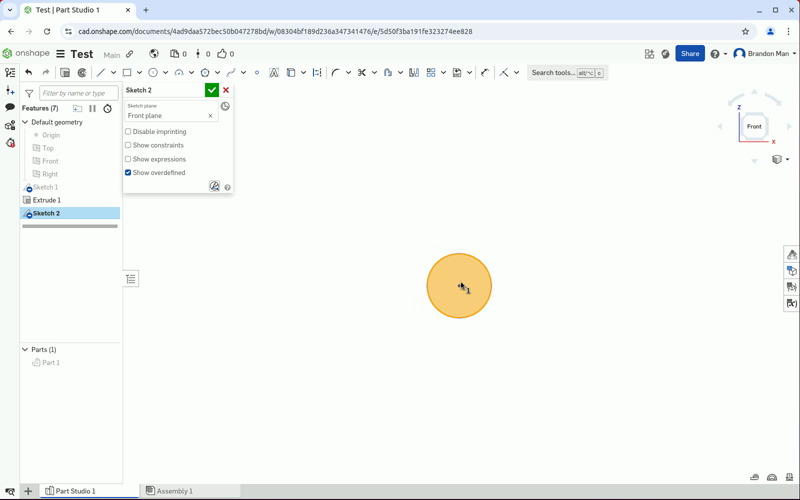
scroll(-6)
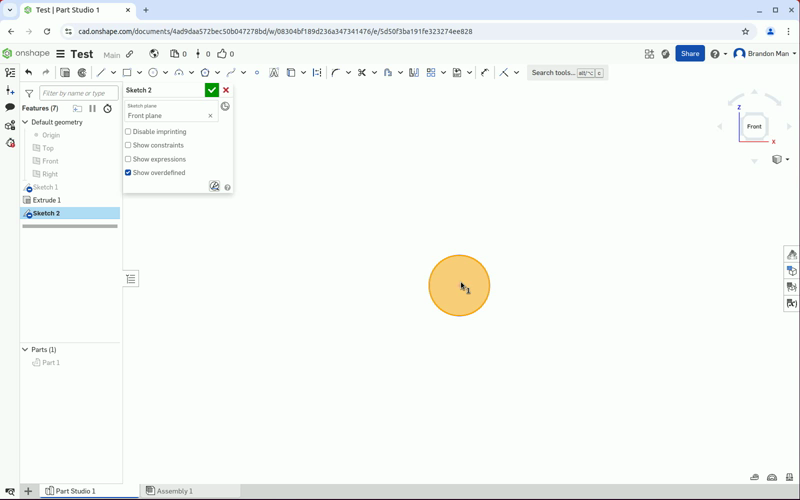
scroll(-6)
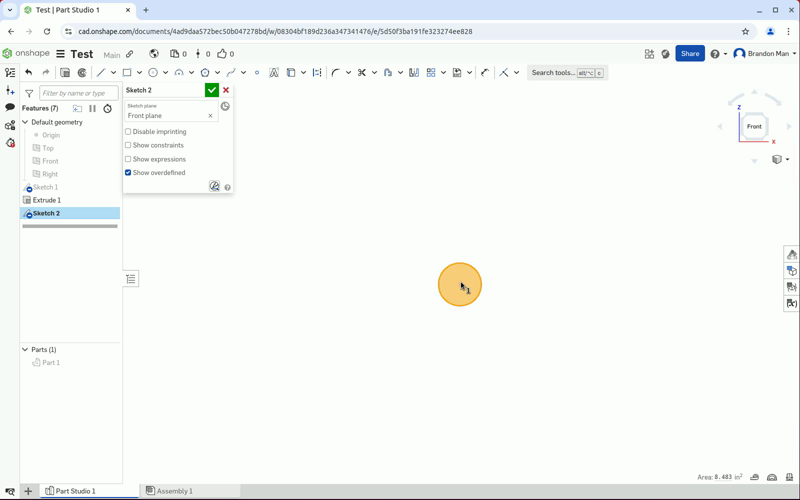
scroll(-6)
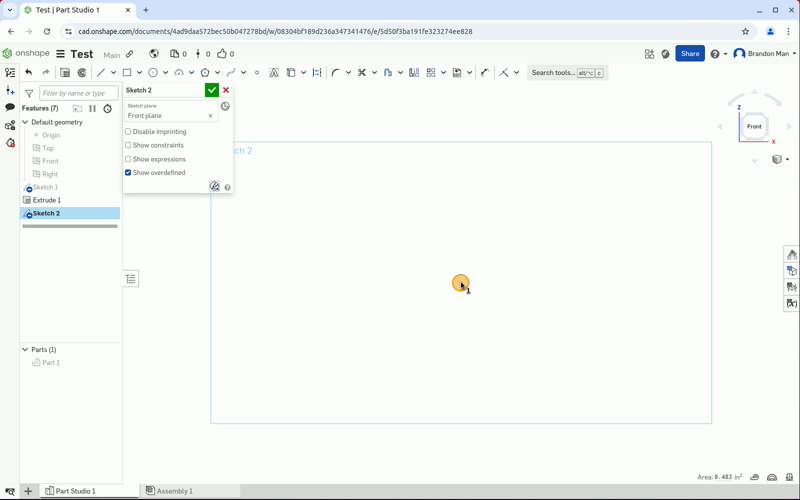
mouse_move(73, 352)
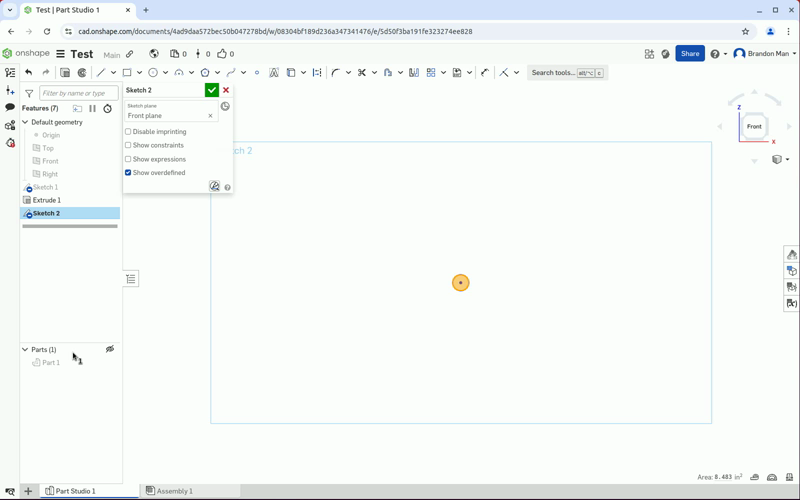
key(shift+y)
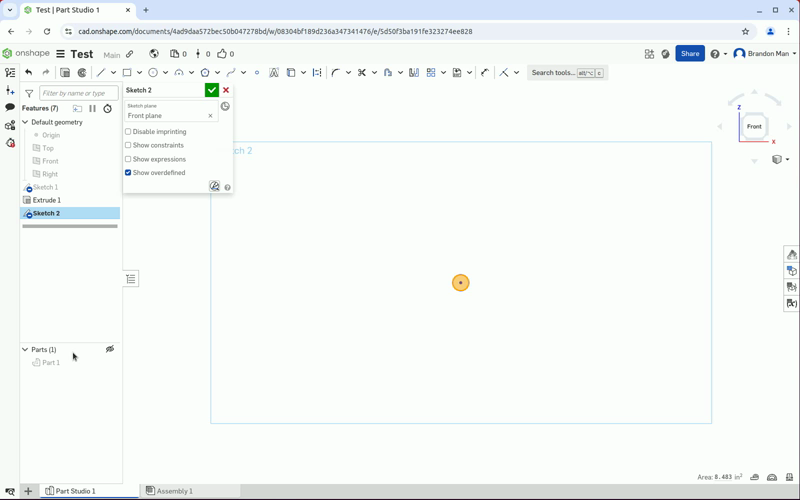
key(shift+e)
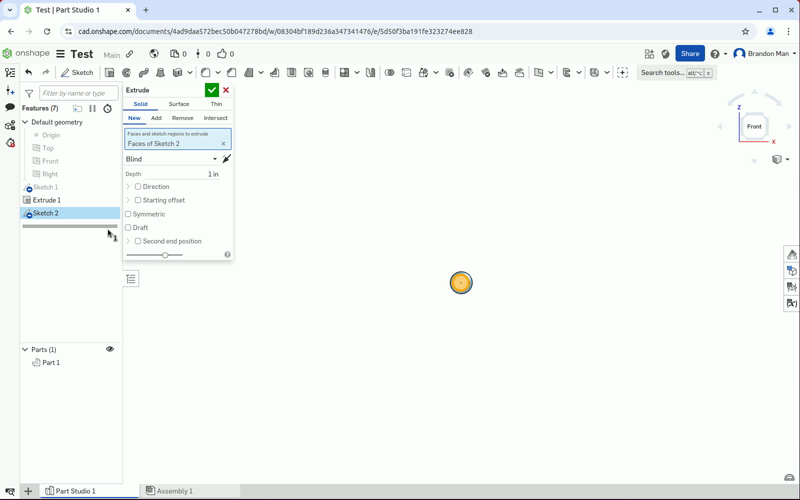
mouse_move(143, 106)
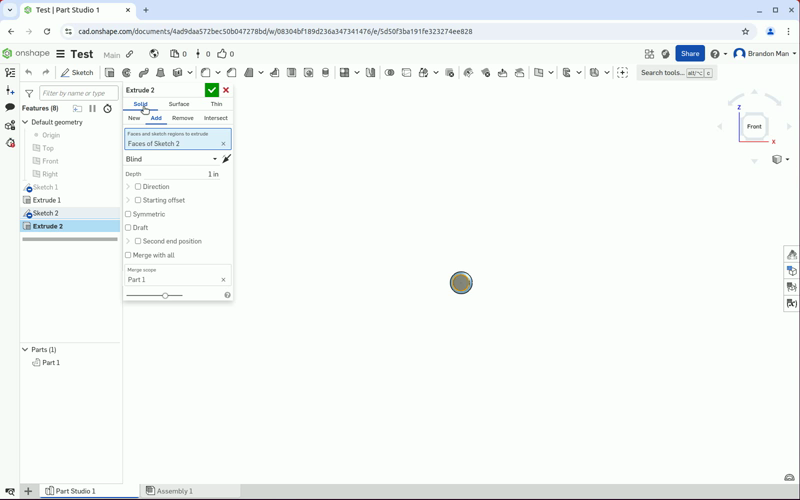
click(143, 106)
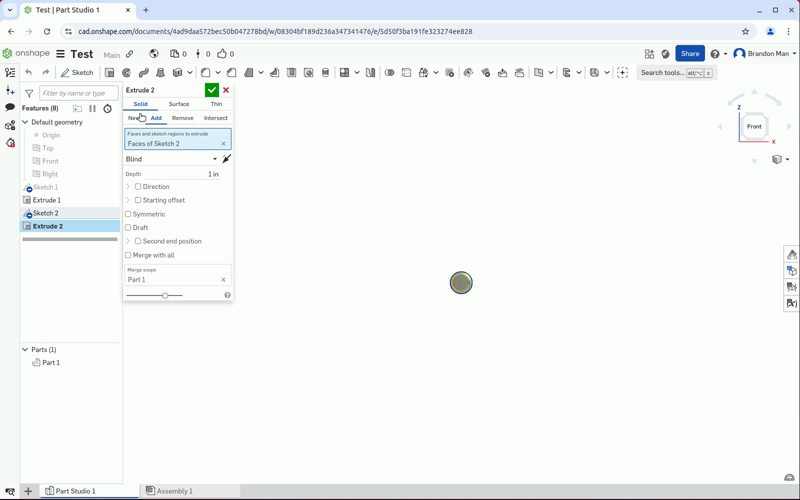
mouse_move(137, 120)
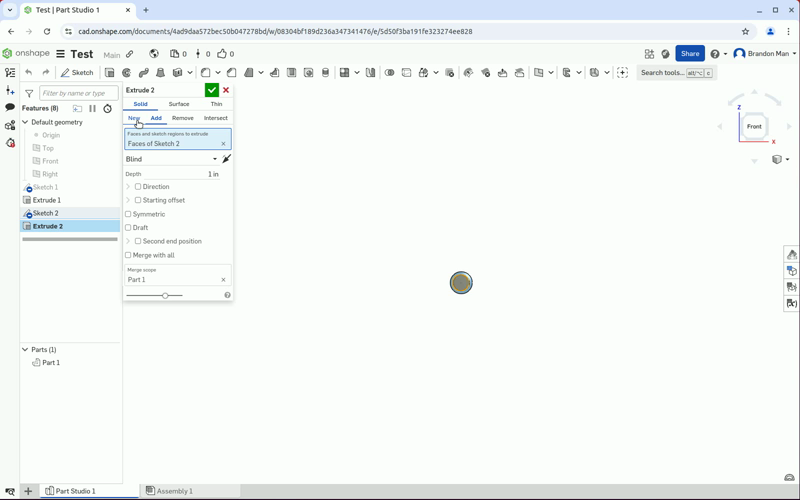
click(137, 120)
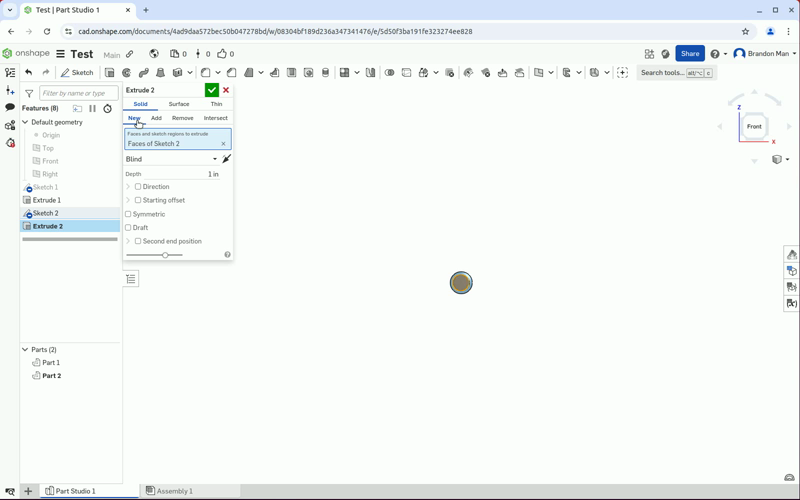
key(tab, 4)
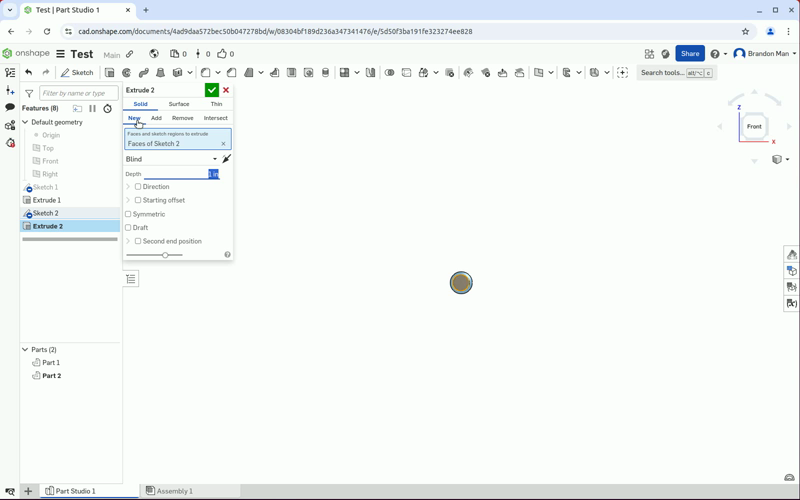
text(23.108)
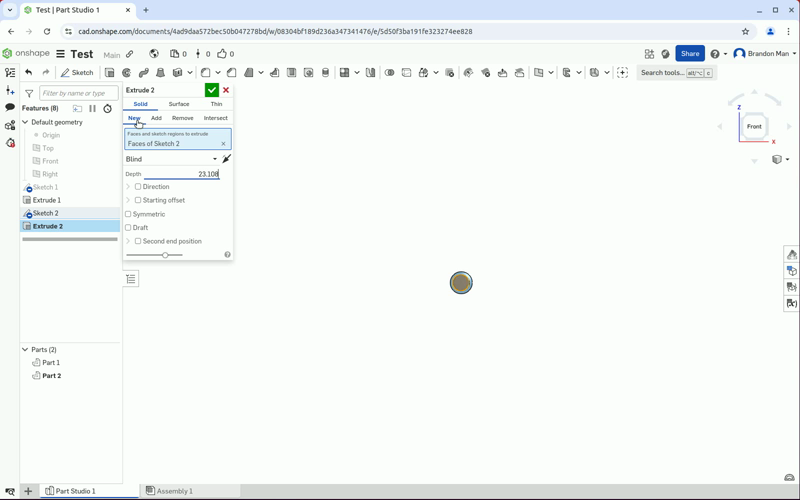
key(enter)
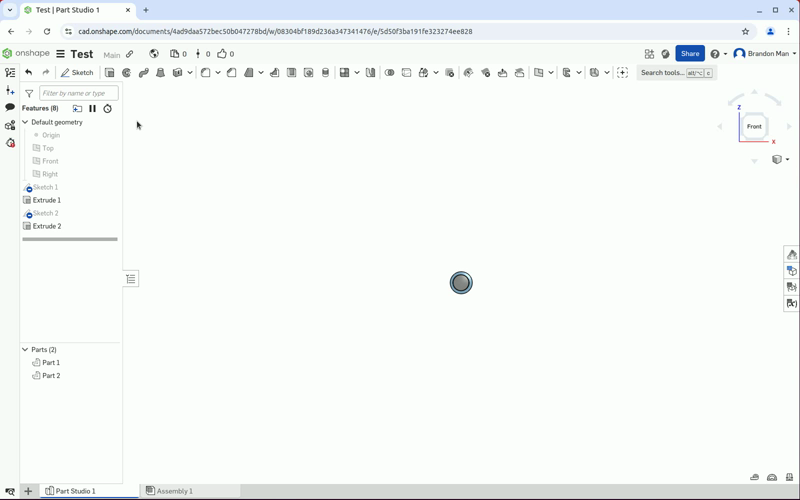
key(shift+h)
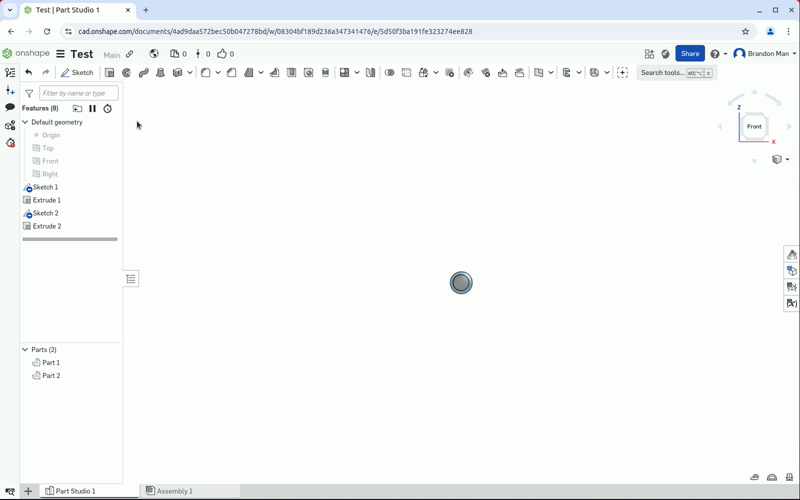
key(shift+h)
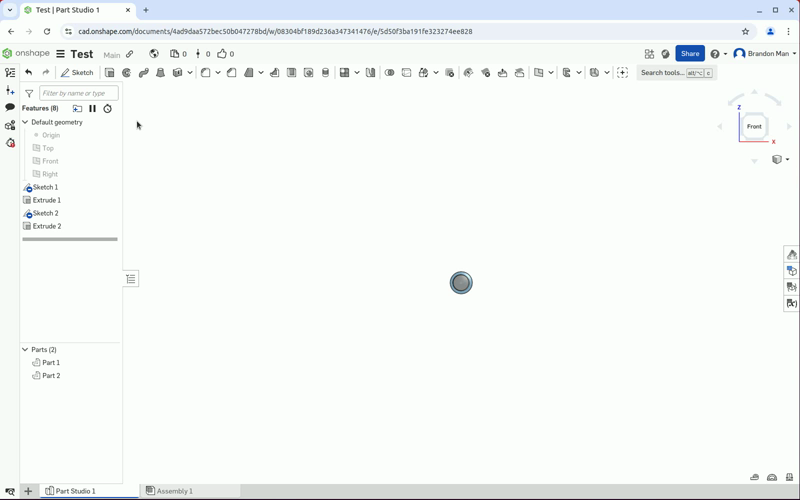
key(shift+7)
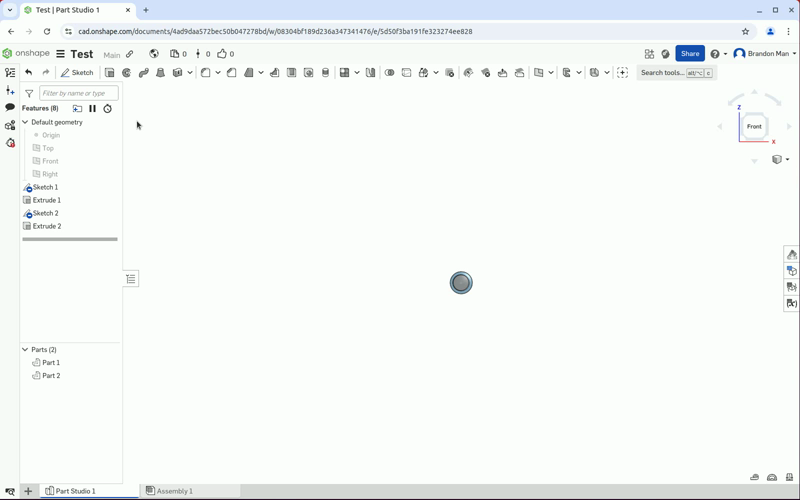
key(left, 2)
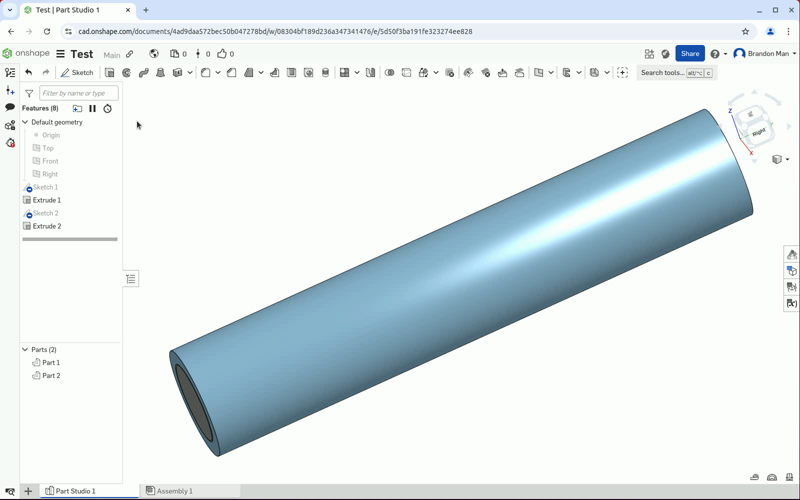
key(down, 2)
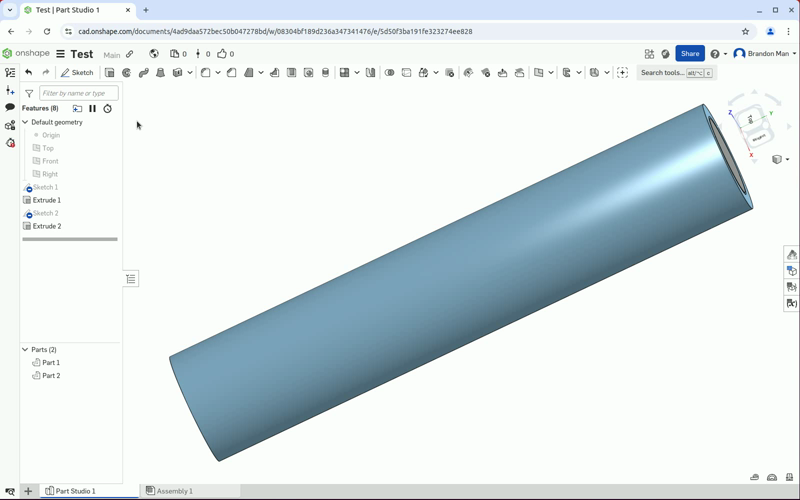
key(up, 2)
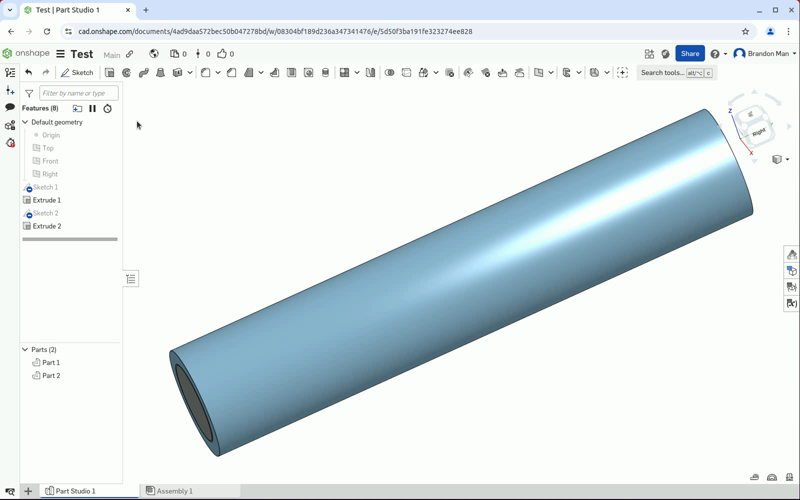
key(right, 2)
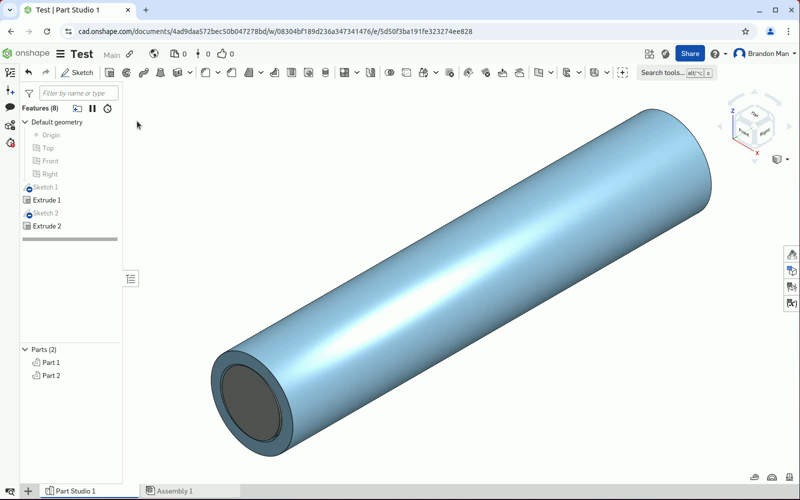
mouse_move(73, 189)
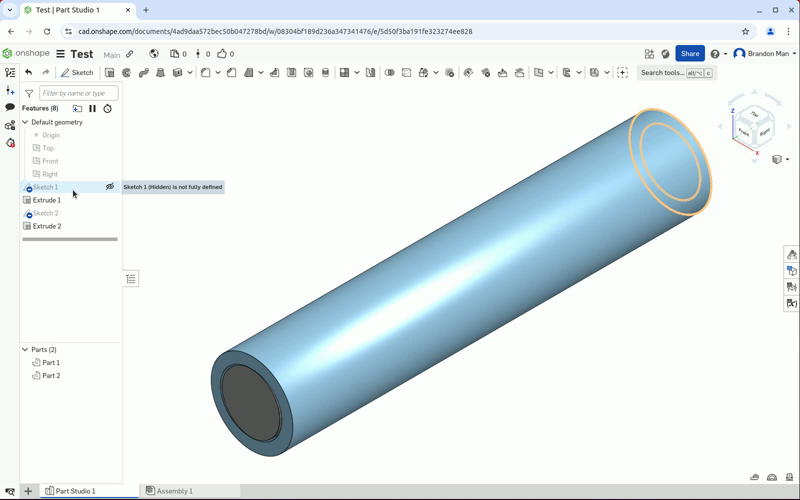
click(73, 189)